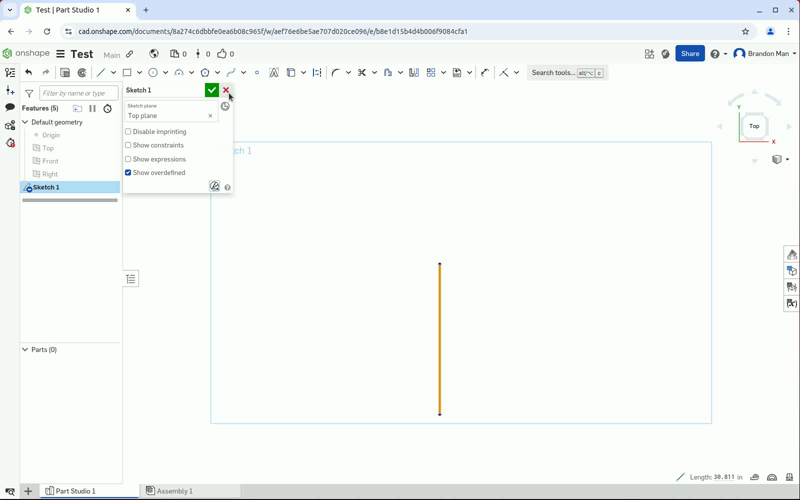
key(shift+h)
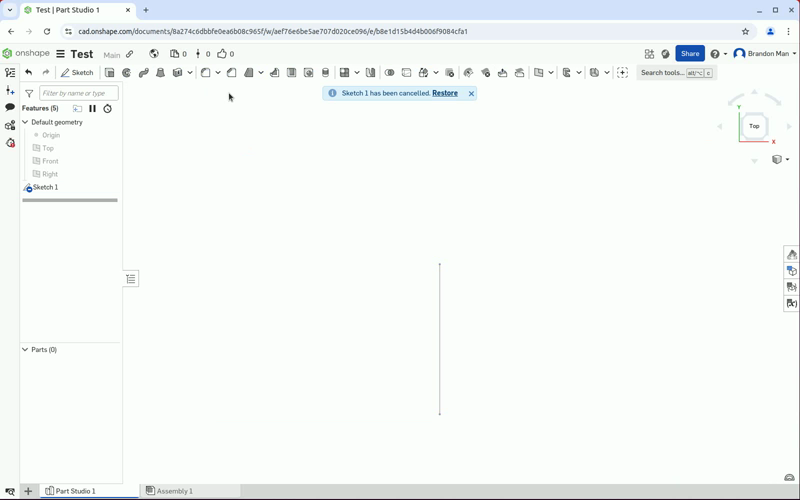
key(shift+s)
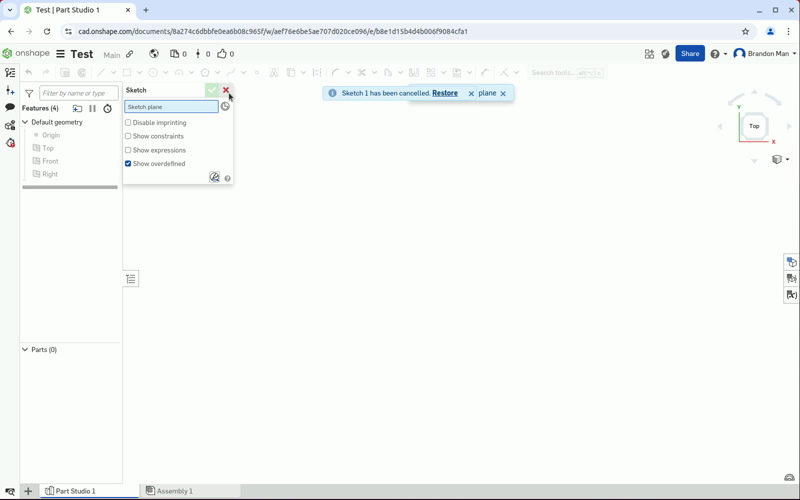
mouse_move(73, 150)
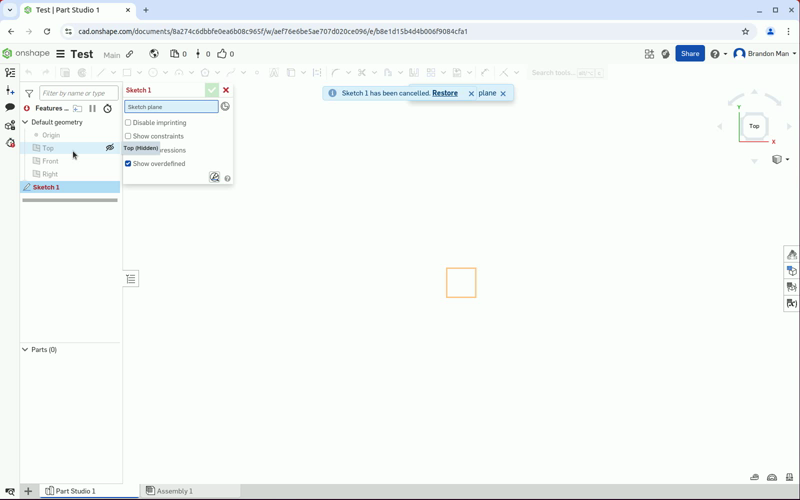
click(73, 150)
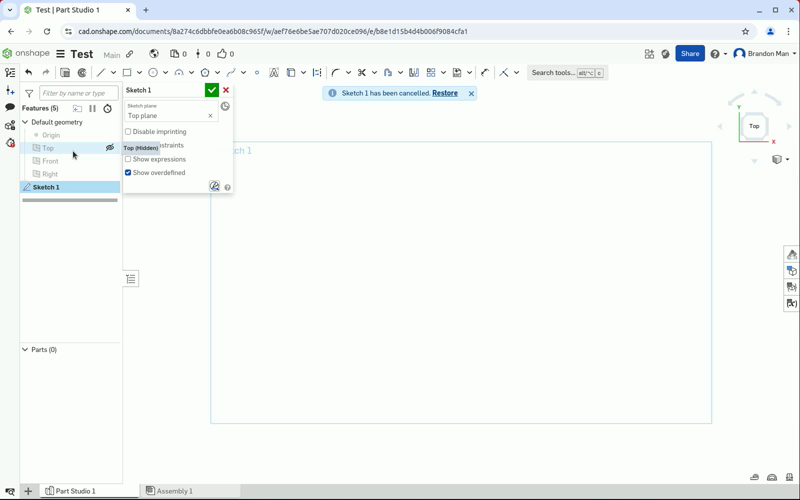
mouse_move(73, 352)
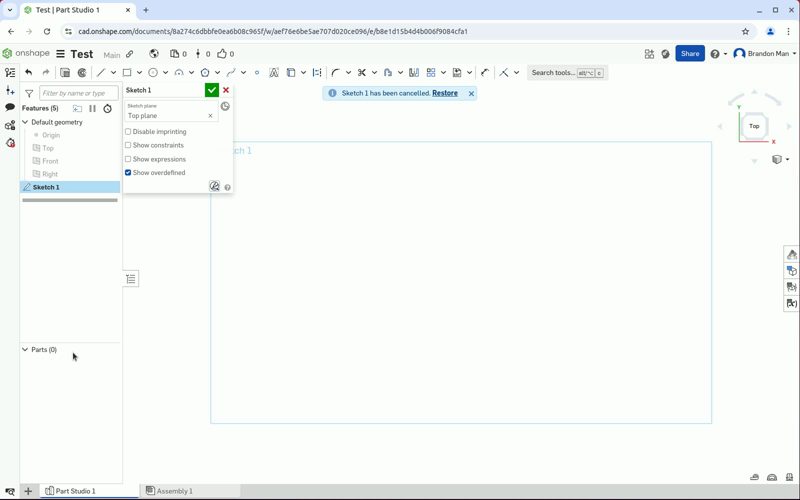
key(y)
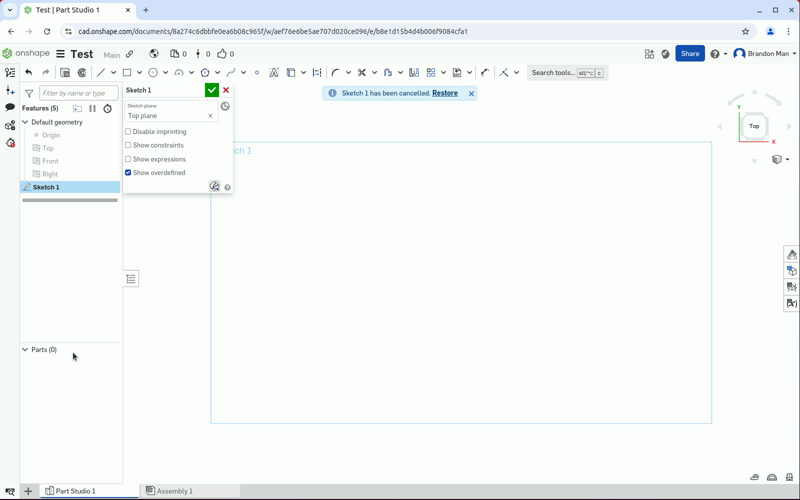
key(l)
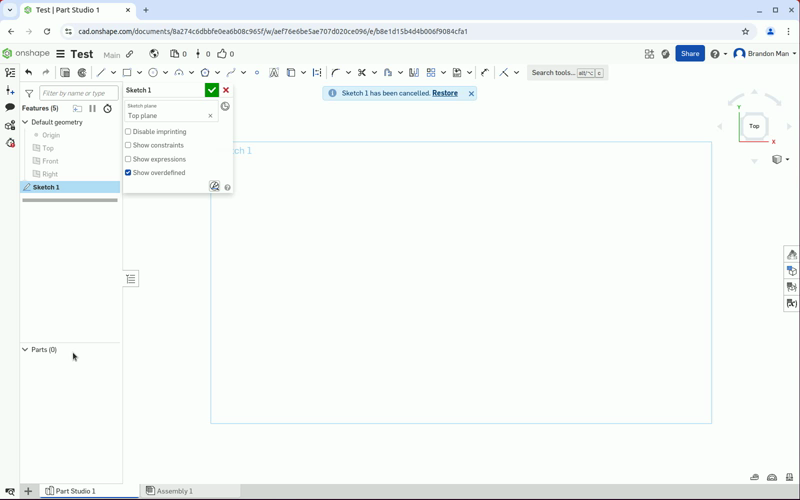
key_down(shift)
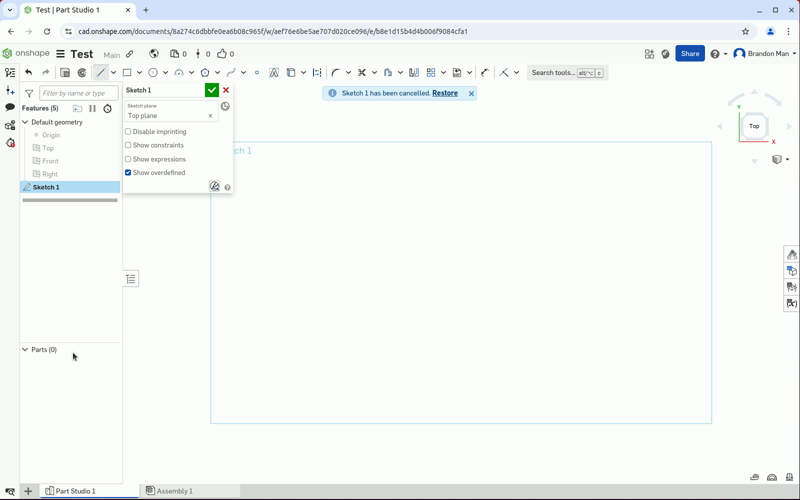
mouse_move(412, 390)
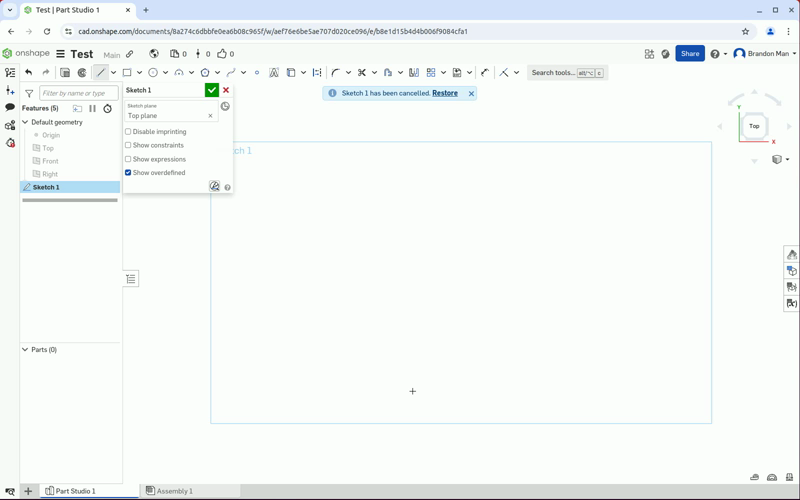
click(412, 390)
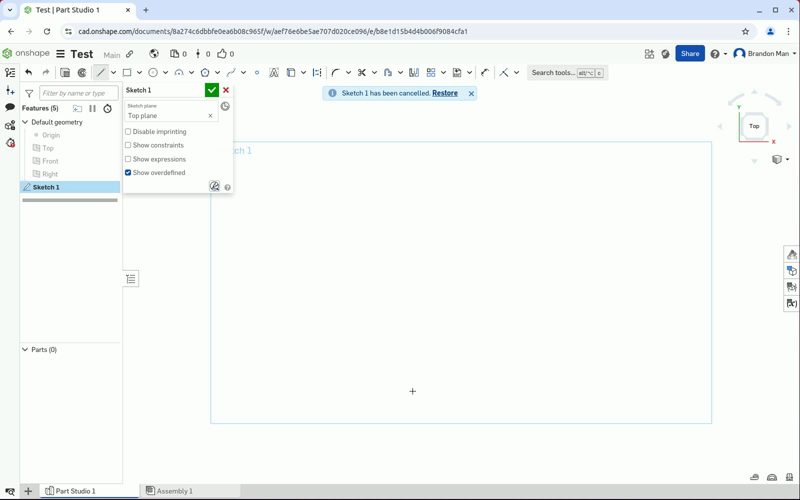
key_up(shift)
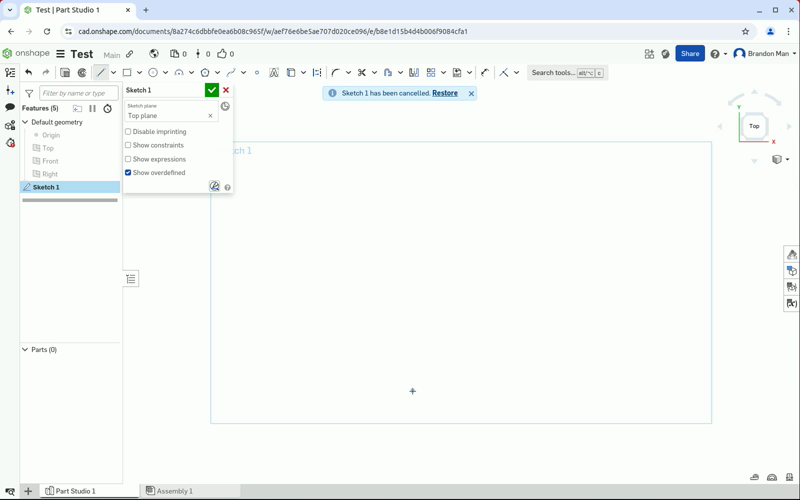
key_down(shift)
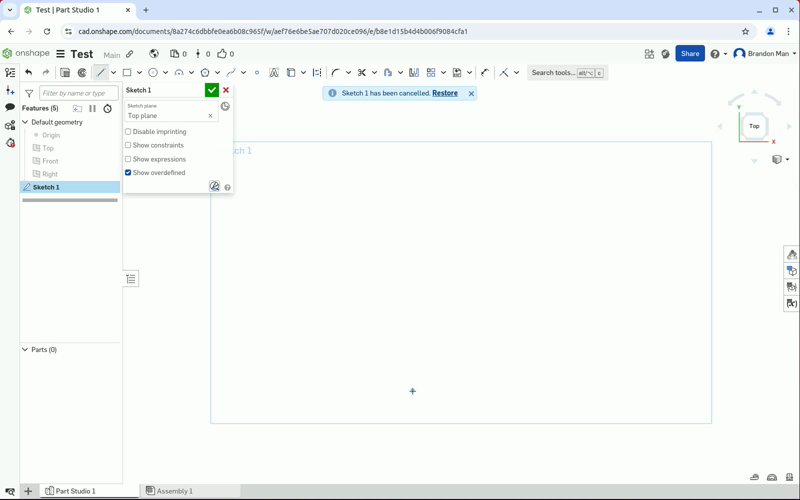
mouse_move(507, 390)
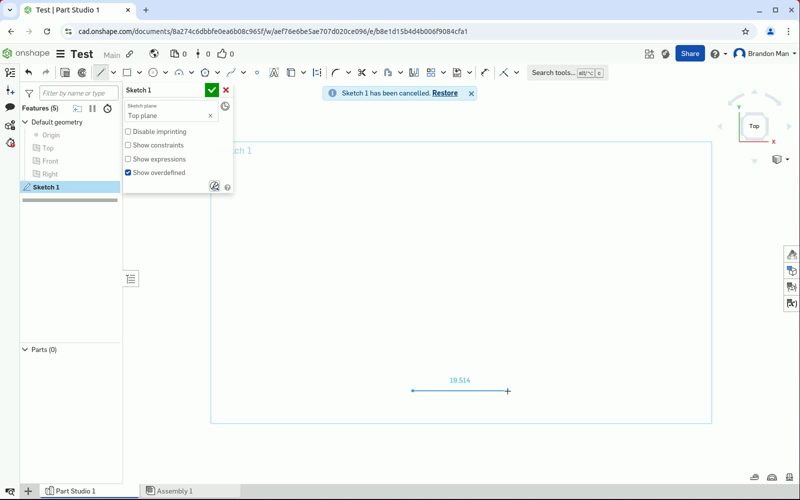
click(507, 390)
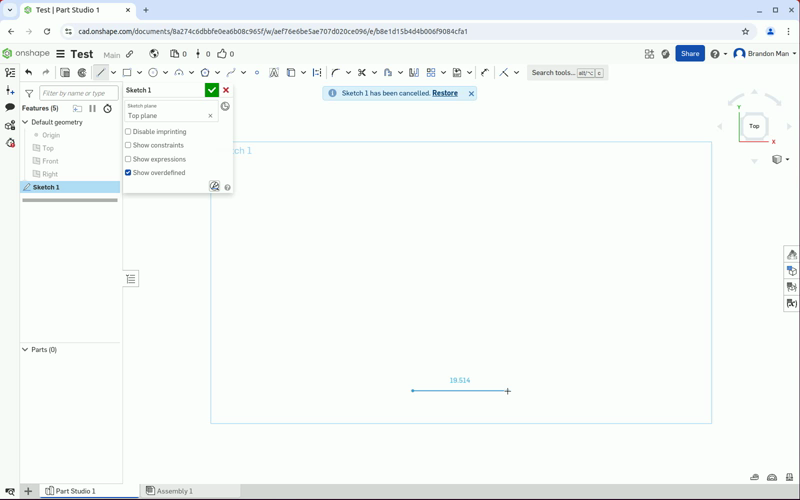
key_up(shift)
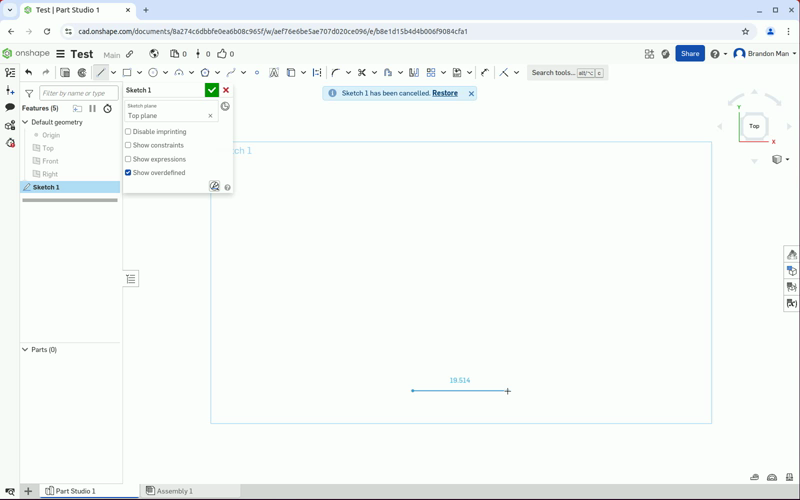
key_down(shift)
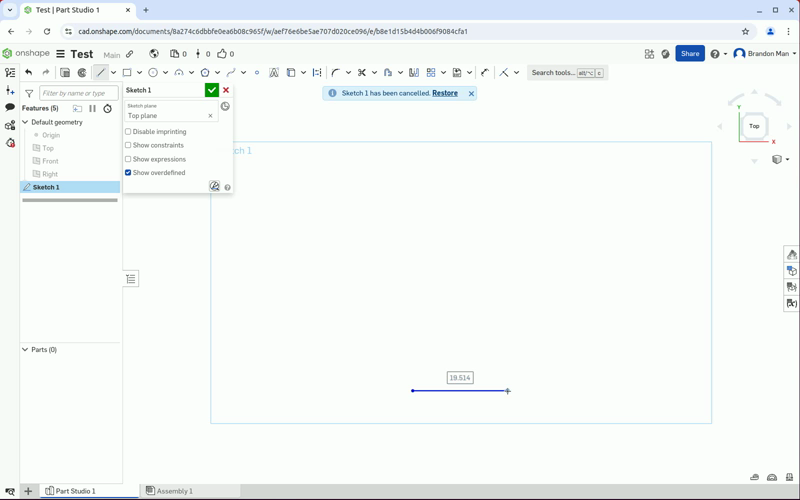
mouse_move(507, 176)
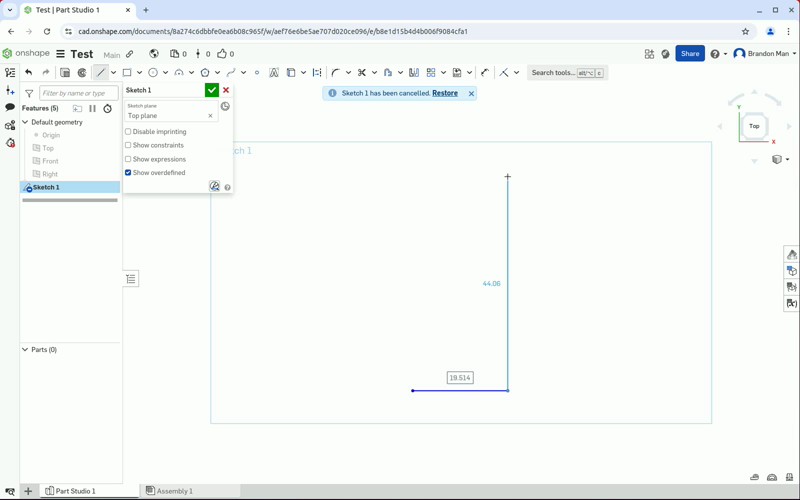
click(507, 176)
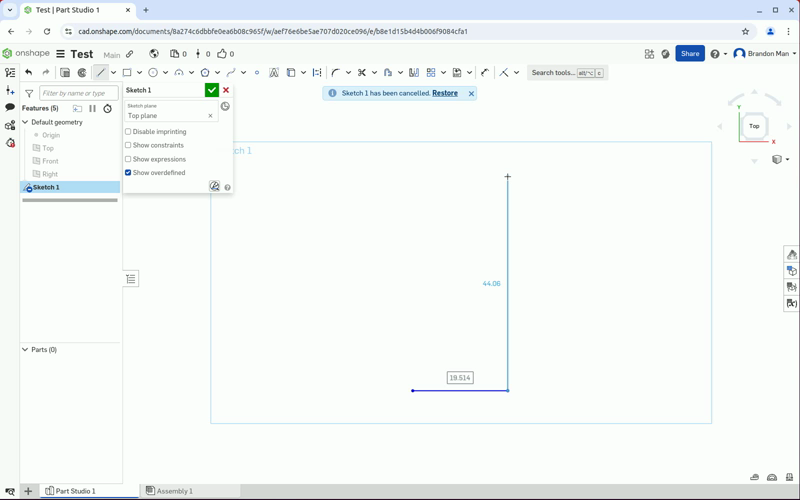
key_up(shift)
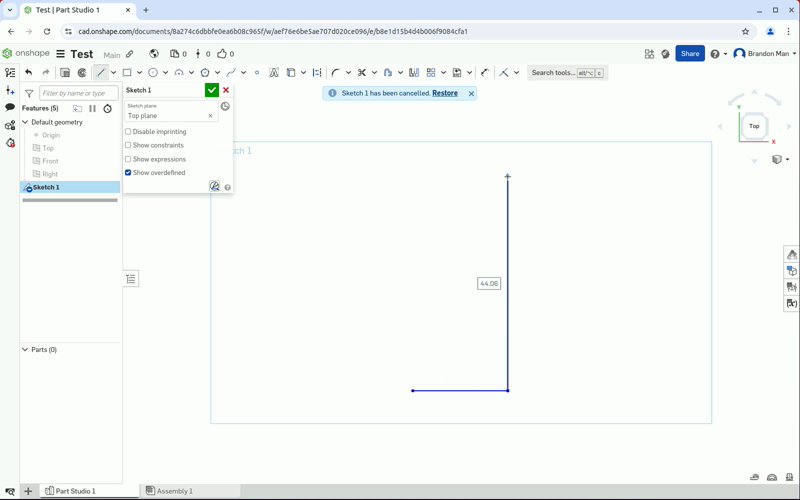
key_down(shift)
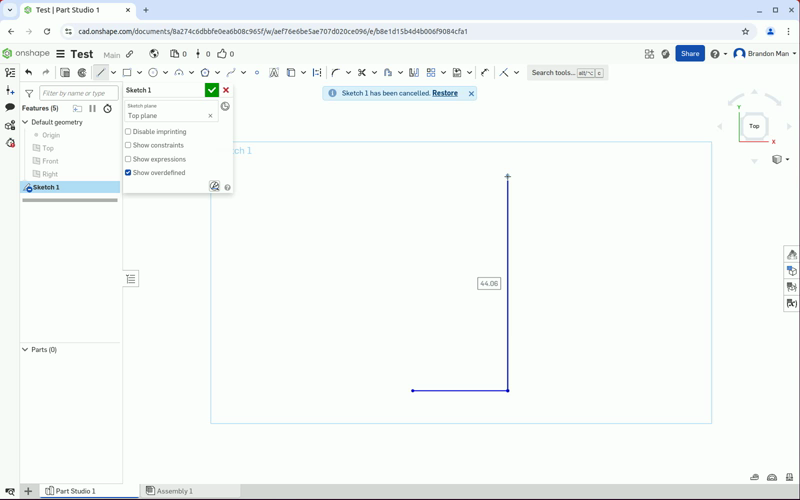
mouse_move(412, 176)
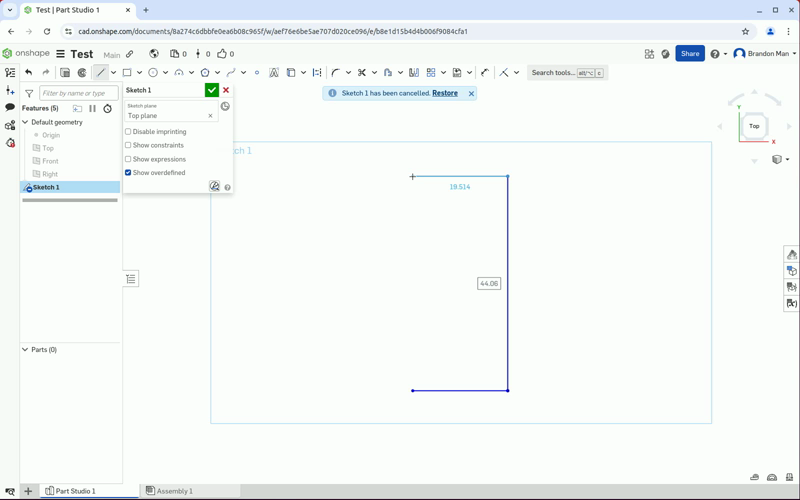
click(412, 176)
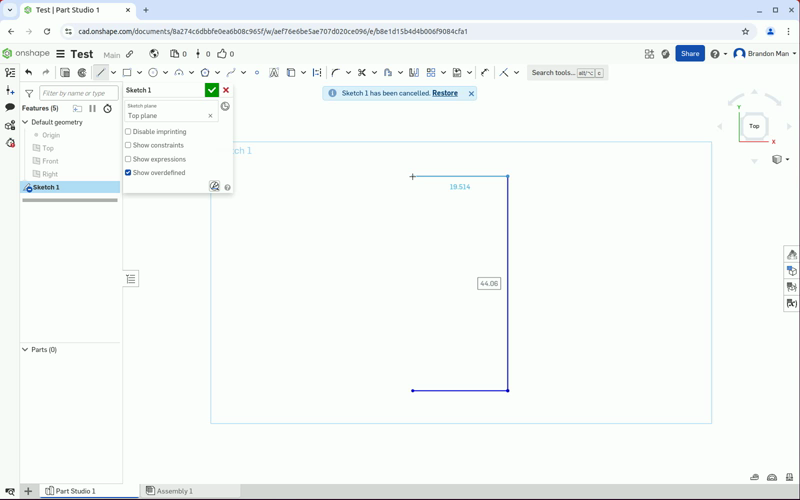
key_up(shift)
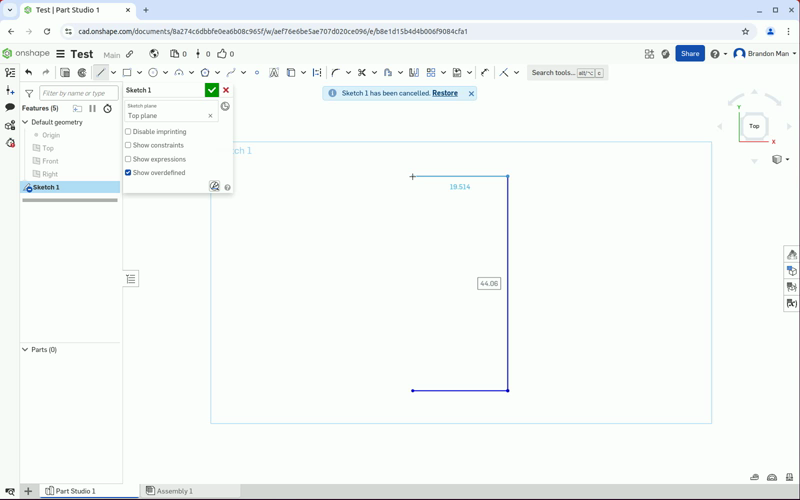
key_down(shift)
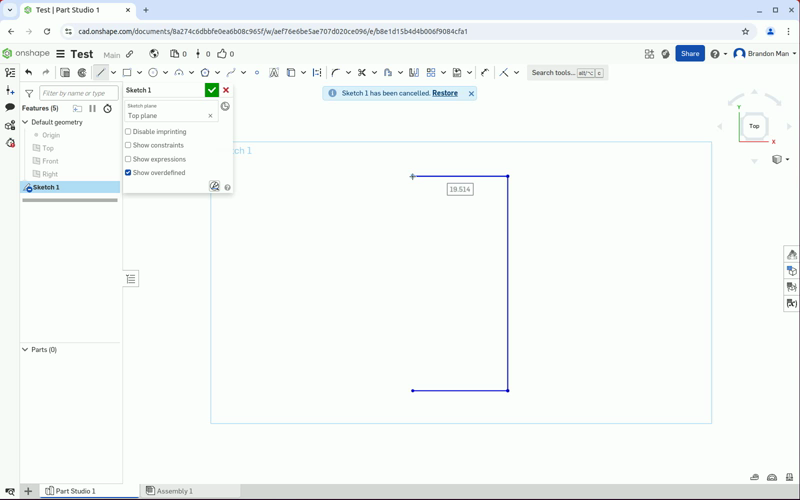
mouse_move(412, 390)
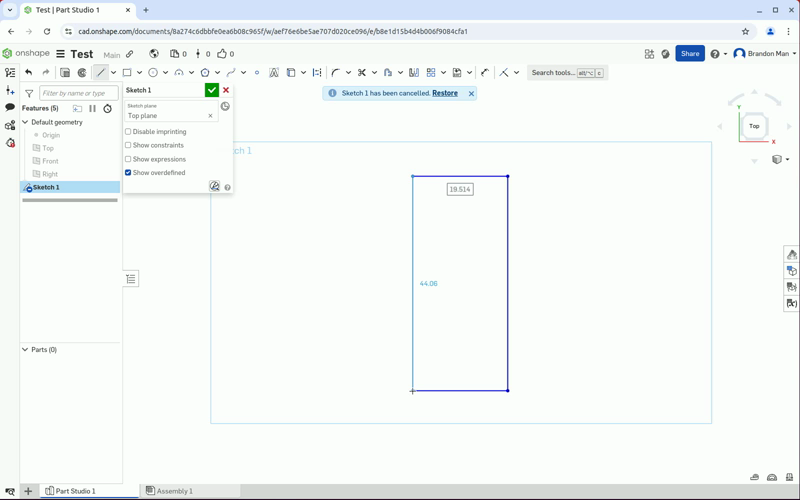
key_up(shift)
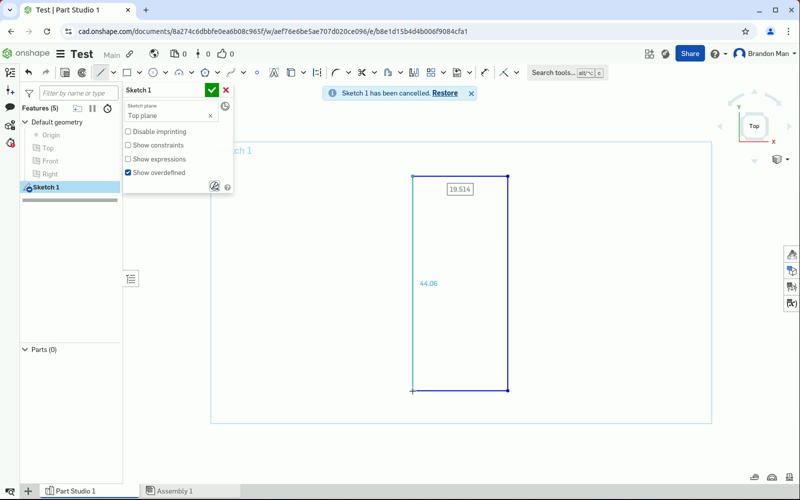
click(412, 390)
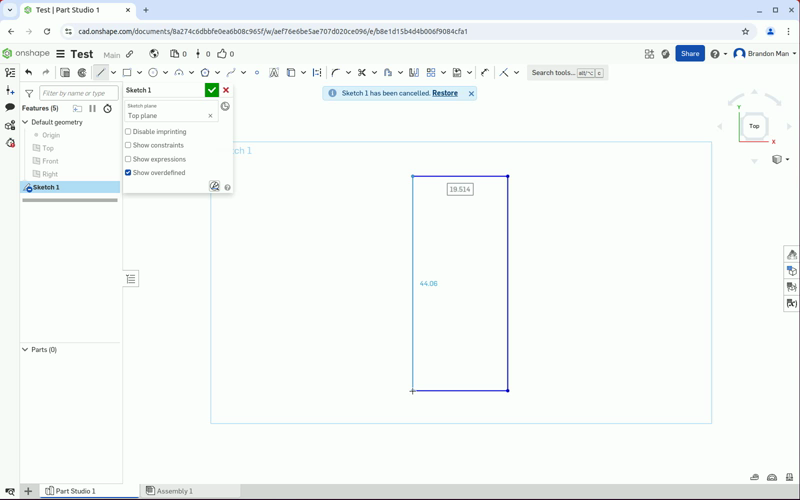
key(esc)
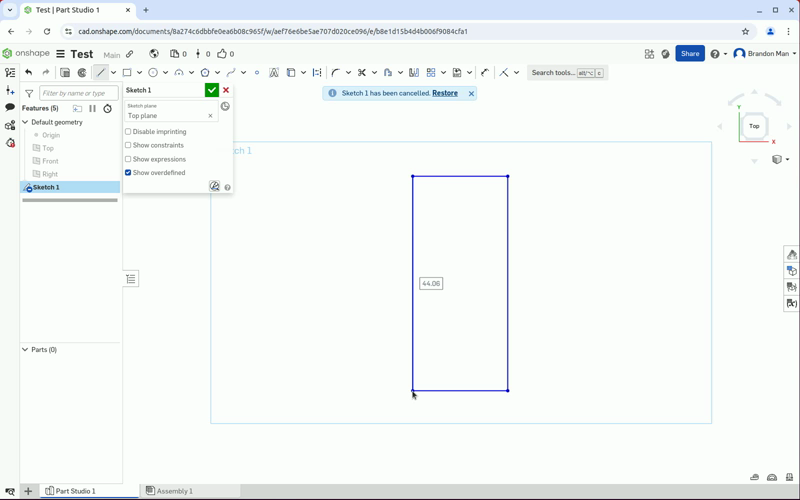
mouse_move(486, 349)
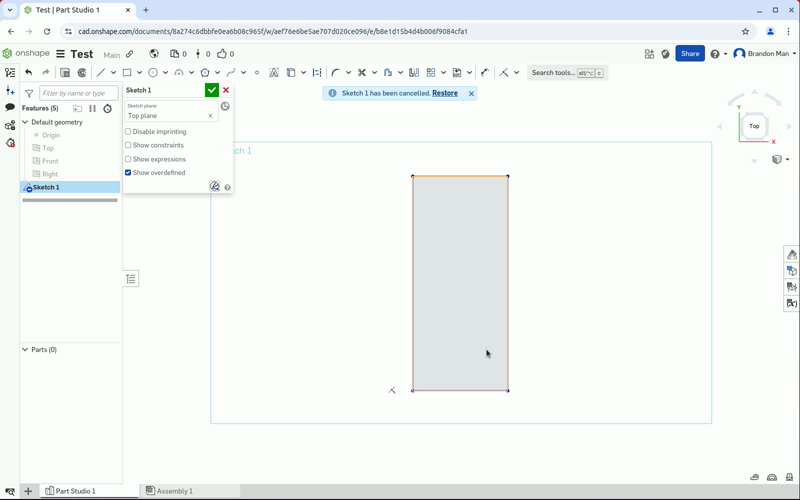
click(486, 349)
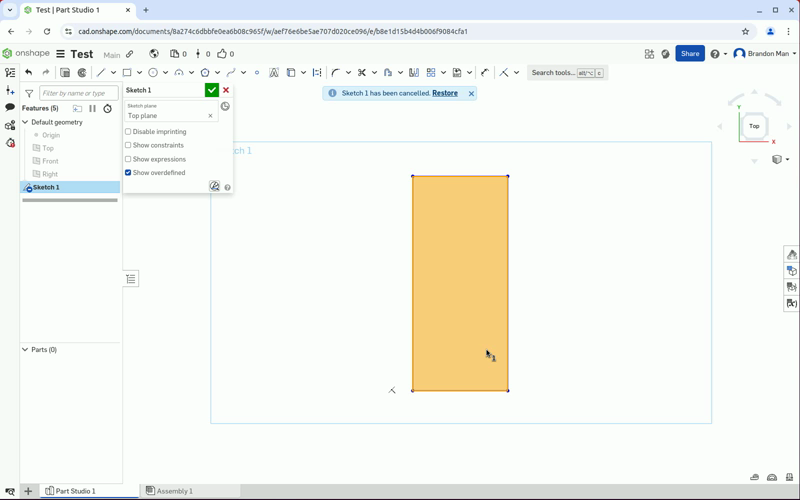
mouse_move(73, 352)
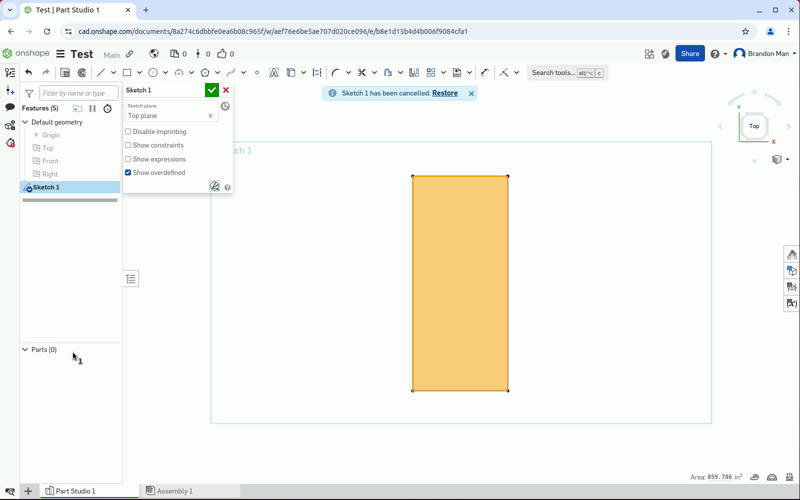
key(shift+y)
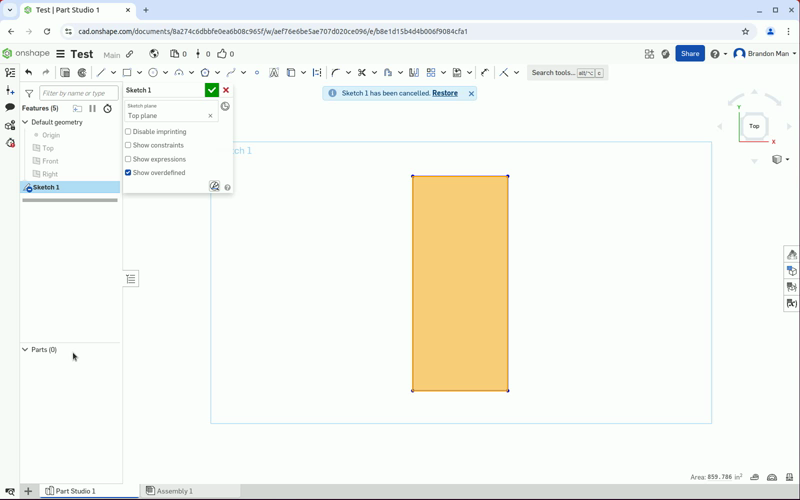
key(shift+e)
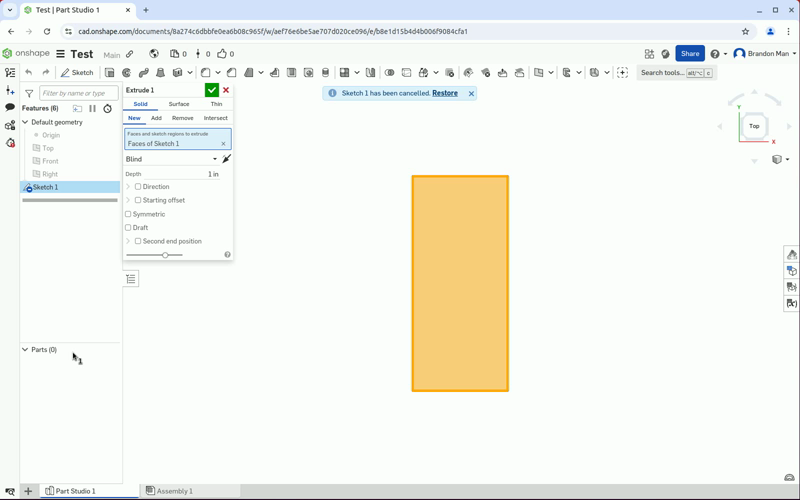
mouse_move(143, 106)
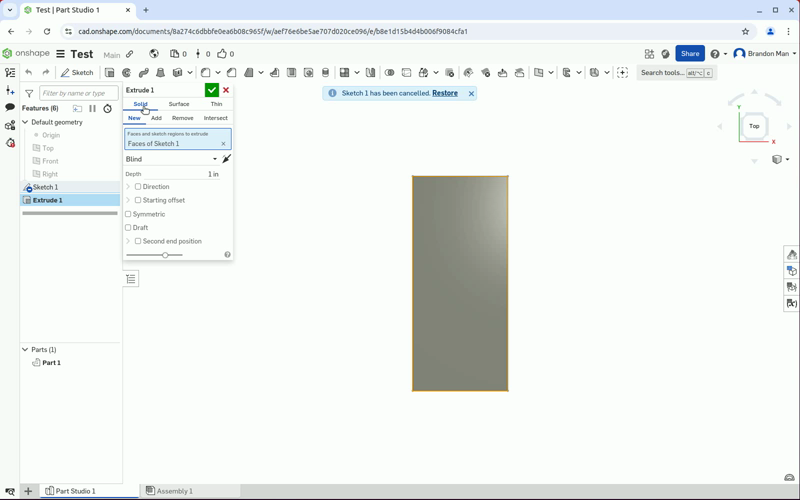
click(143, 106)
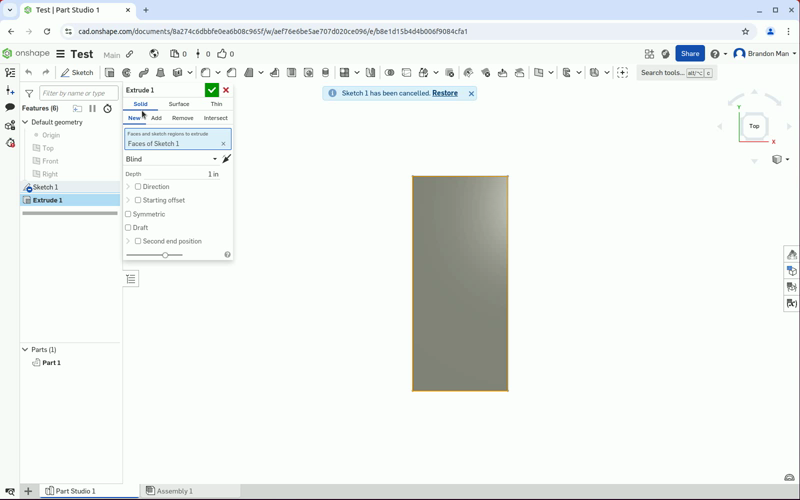
mouse_move(137, 120)
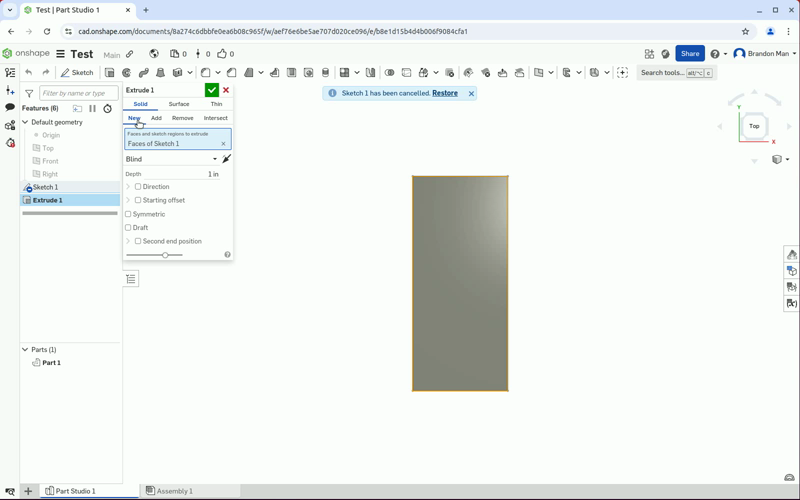
click(137, 120)
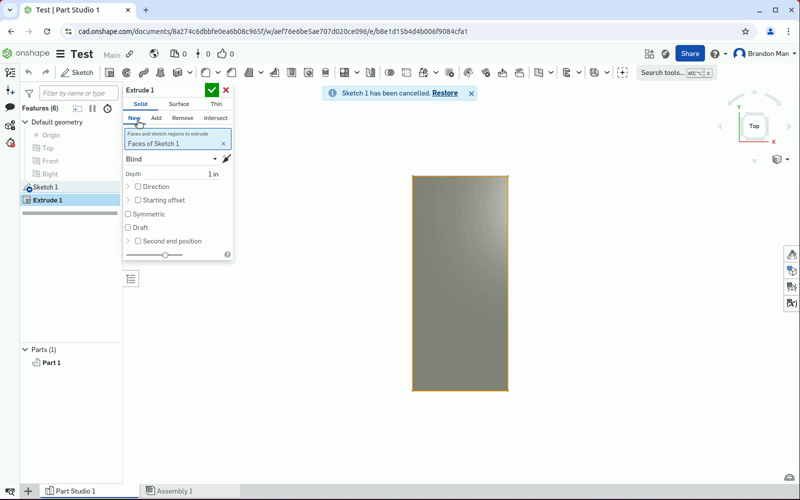
key(tab, 4)
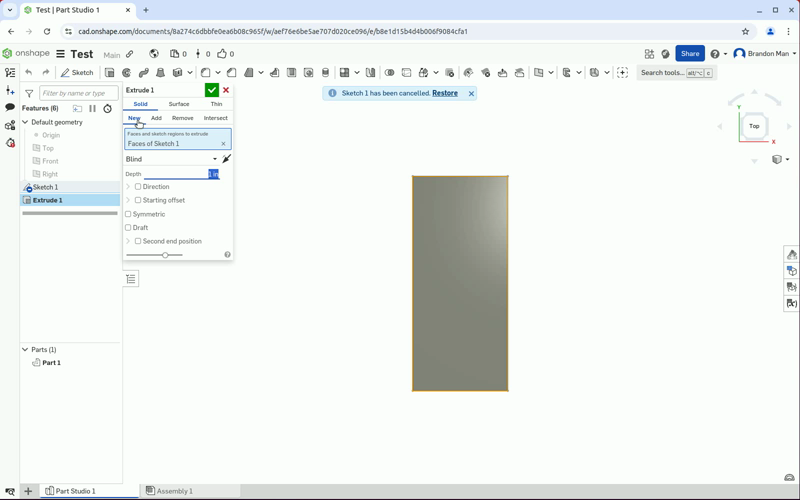
text(0.963)
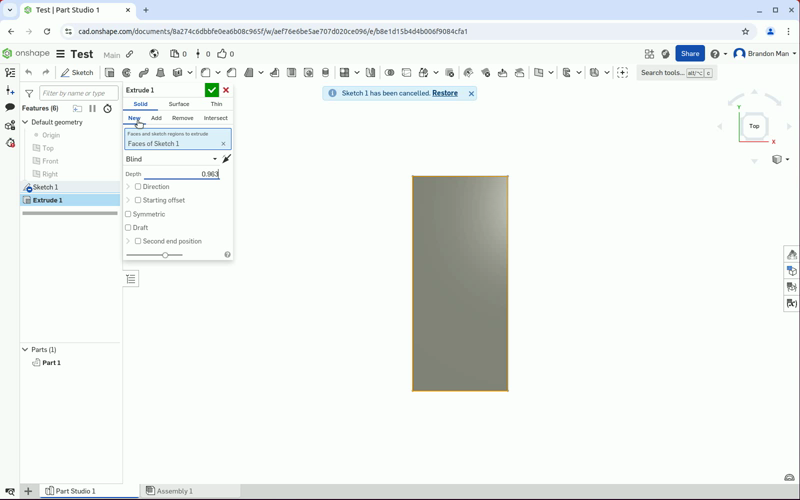
key(enter)
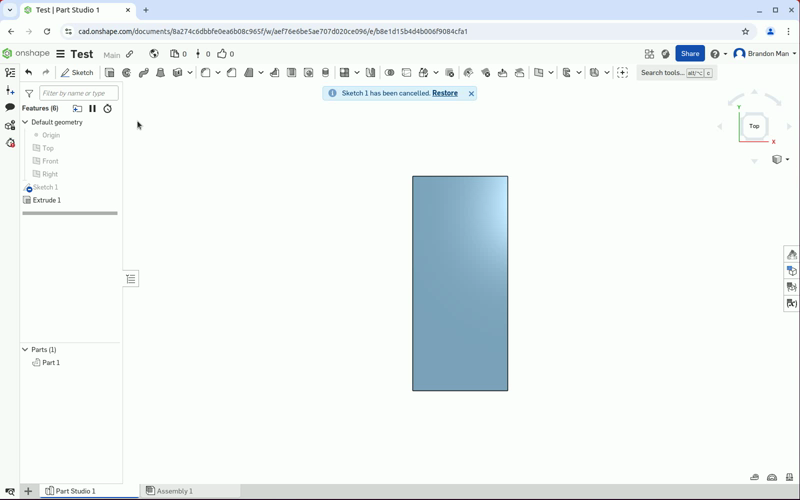
key(shift+h)
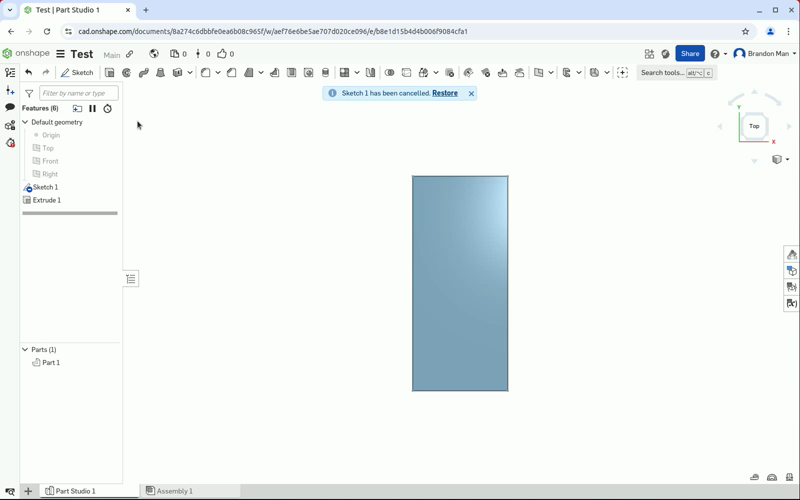
key(shift+h)
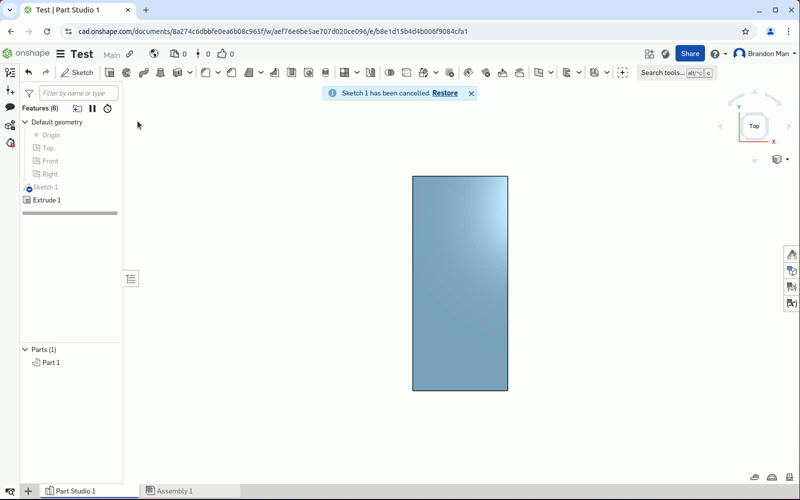
mouse_move(73, 189)
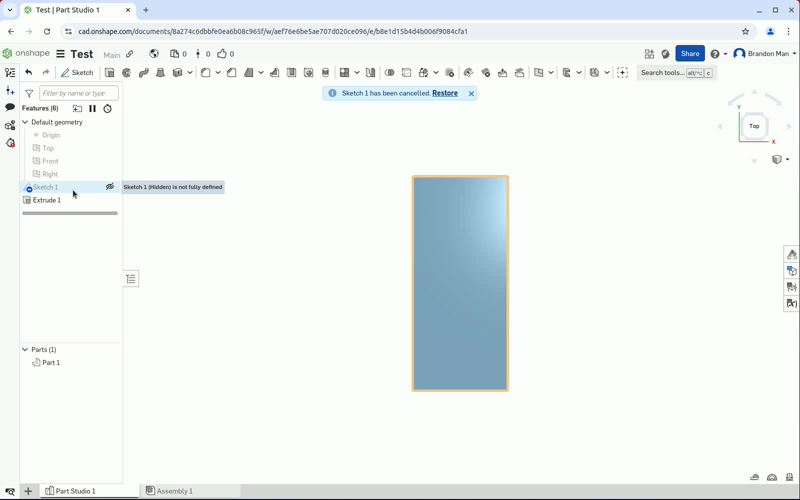
click(73, 189)
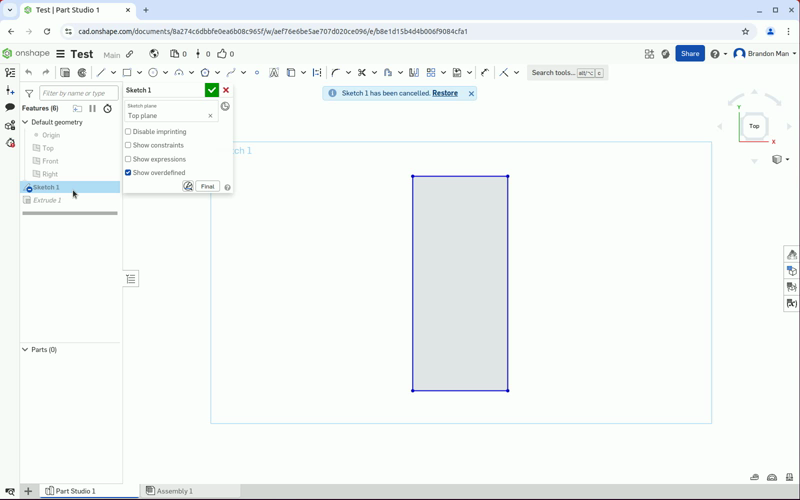
mouse_move(229, 92)
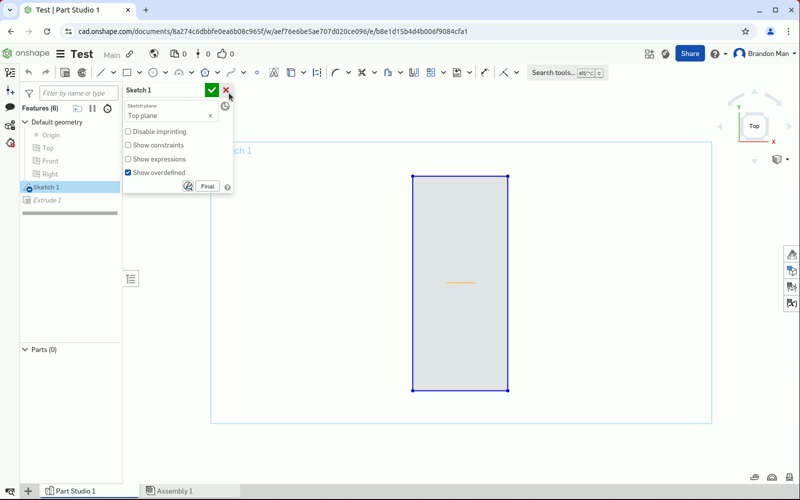
click(229, 92)
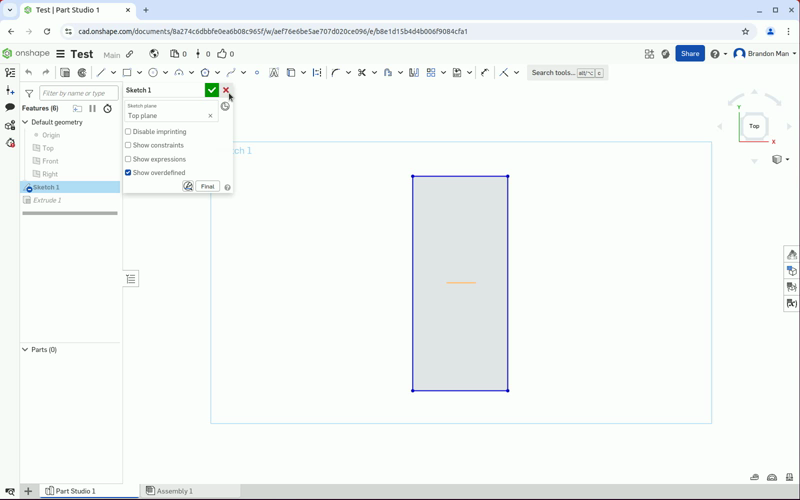
key(shift+s)
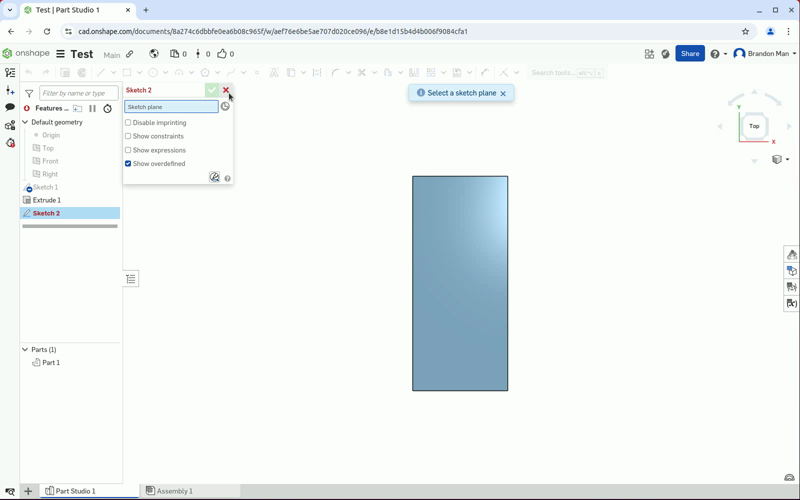
mouse_move(73, 150)
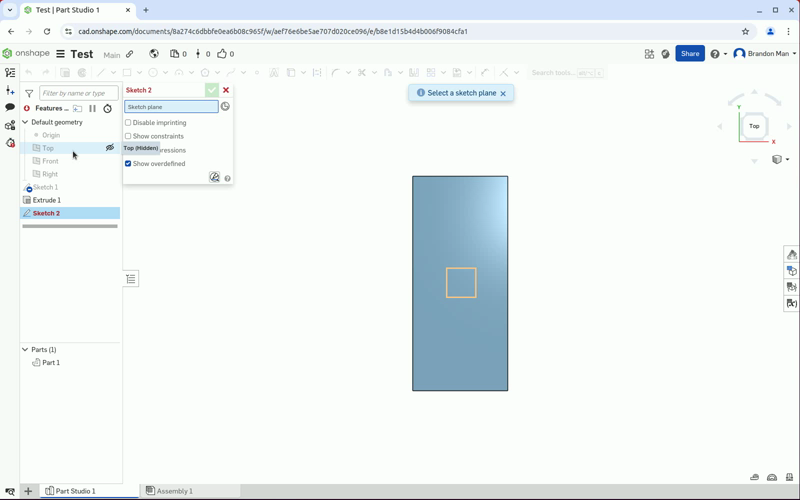
click(73, 150)
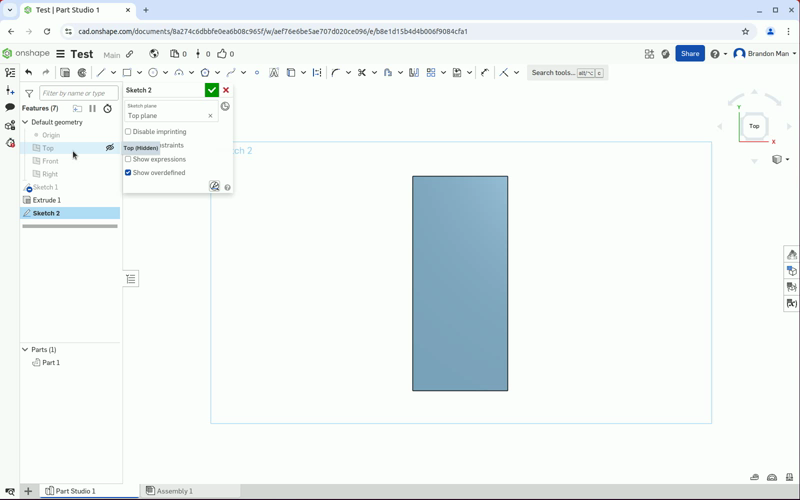
mouse_move(73, 352)
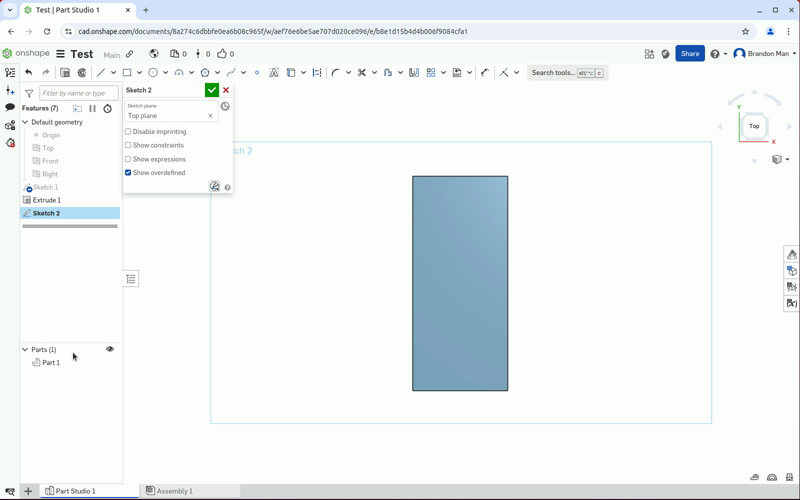
key(y)
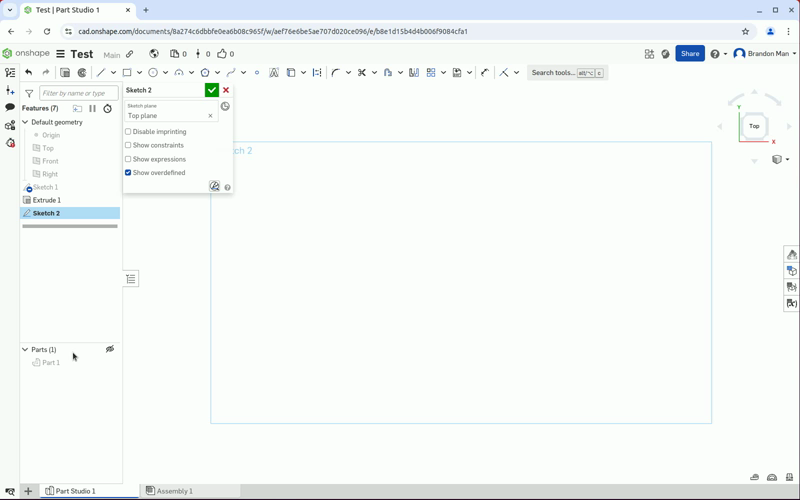
key(l)
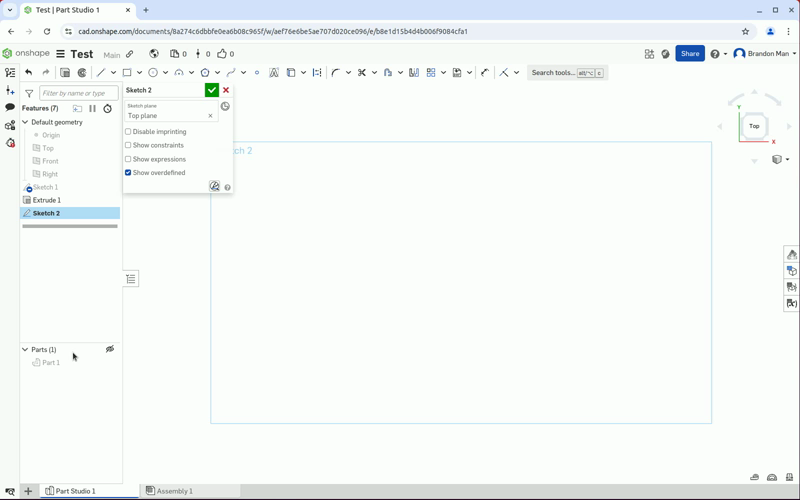
key_down(shift)
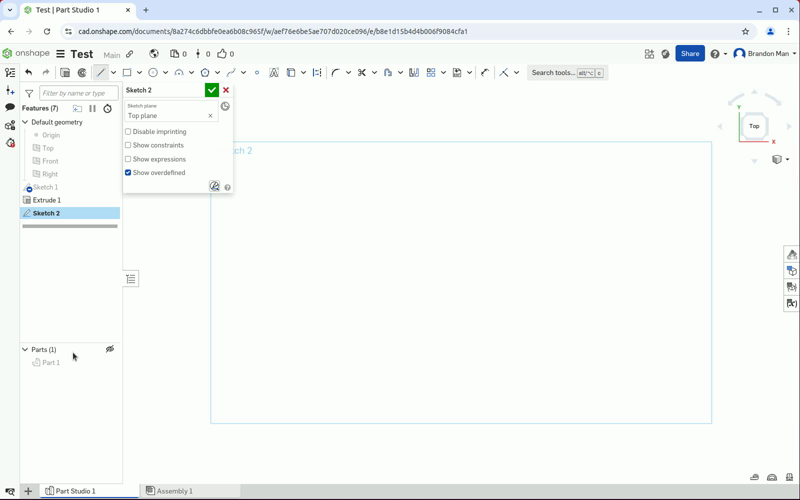
mouse_move(407, 395)
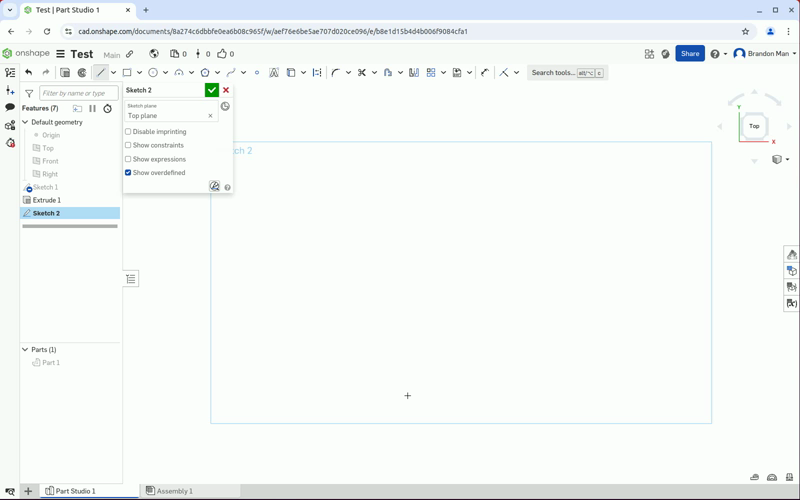
click(407, 395)
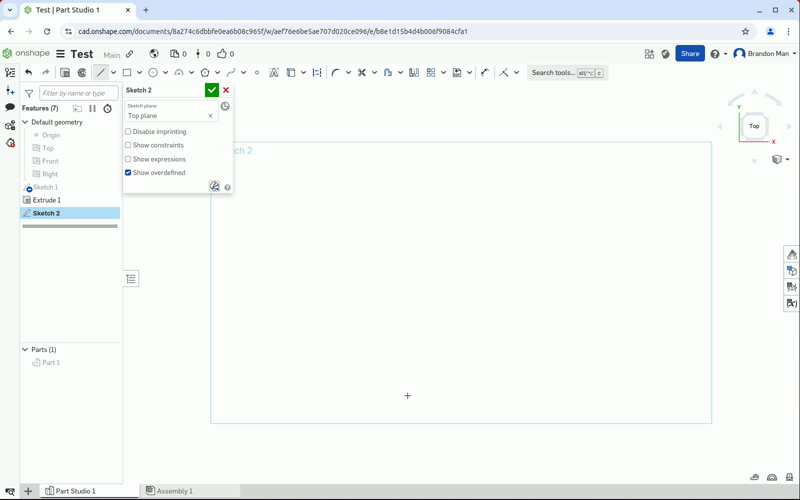
key_up(shift)
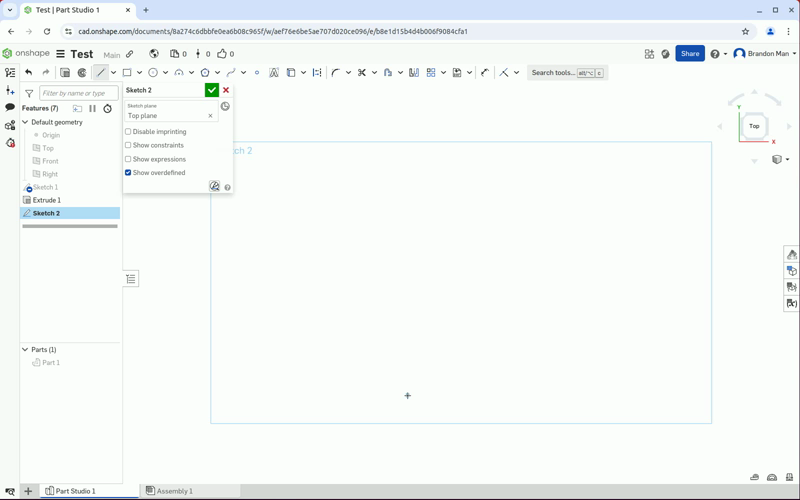
key_down(shift)
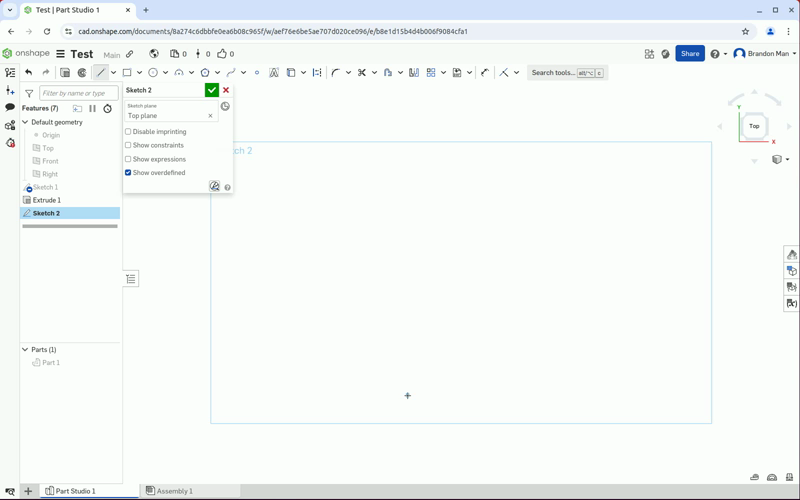
mouse_move(511, 395)
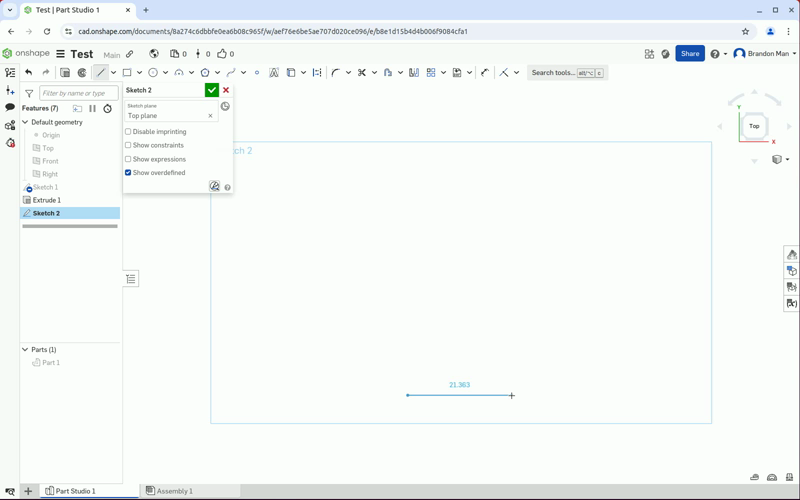
click(511, 395)
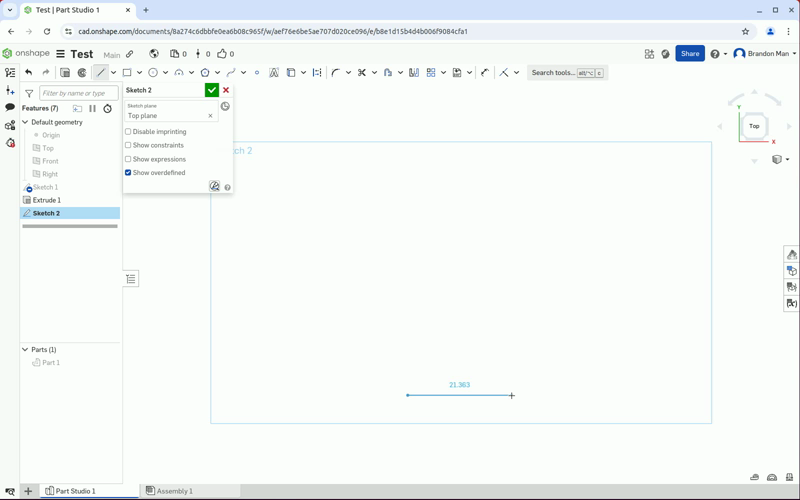
key_up(shift)
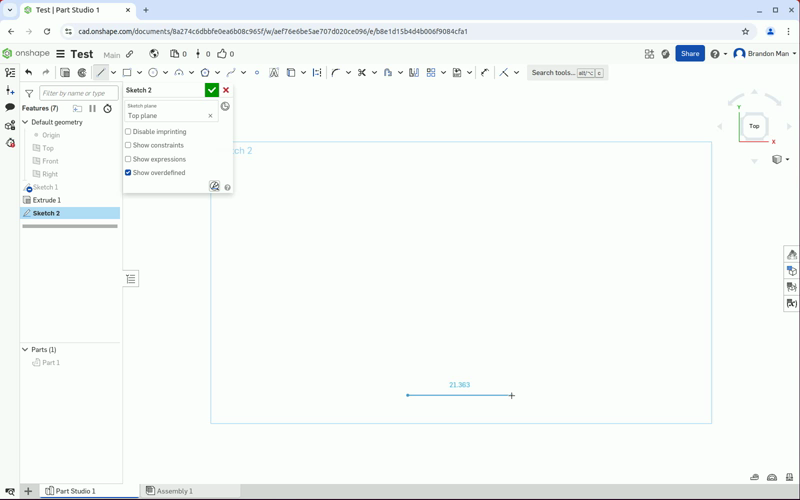
key_down(shift)
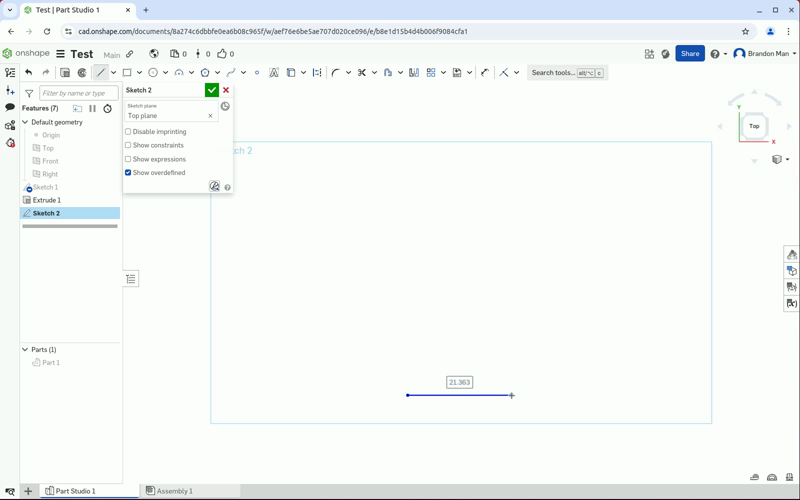
mouse_move(511, 171)
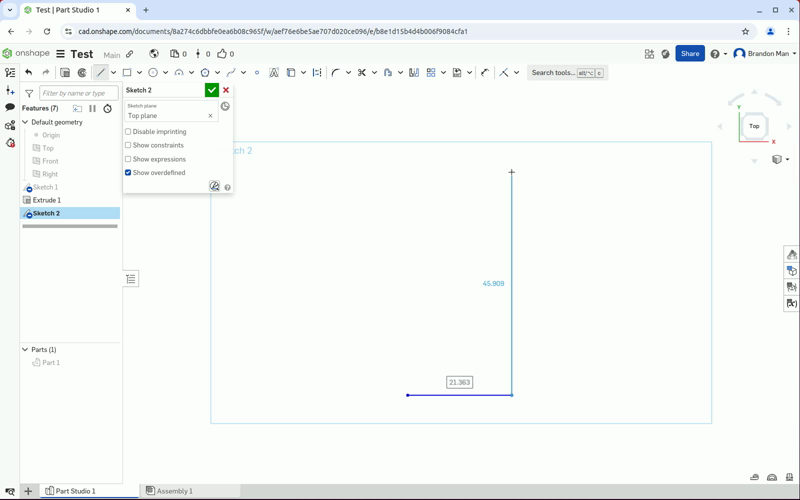
click(511, 171)
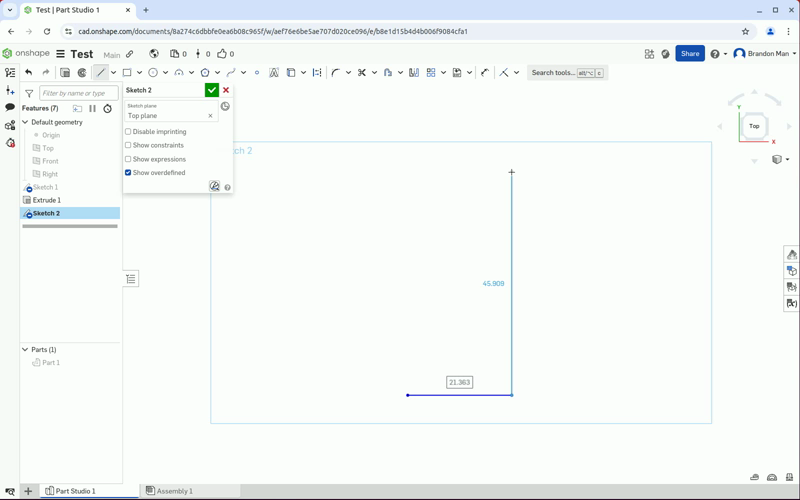
key_up(shift)
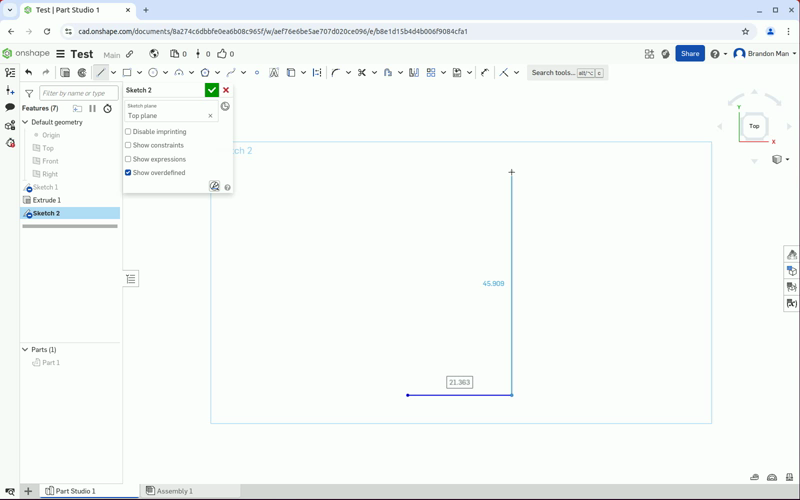
key_down(shift)
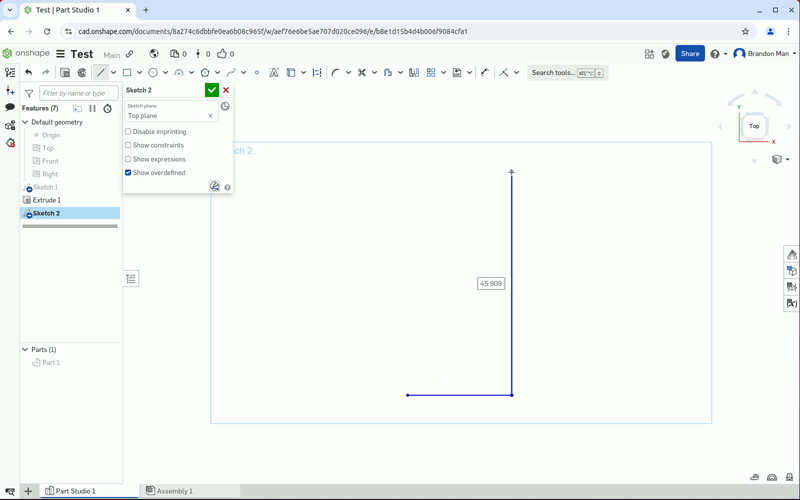
mouse_move(407, 171)
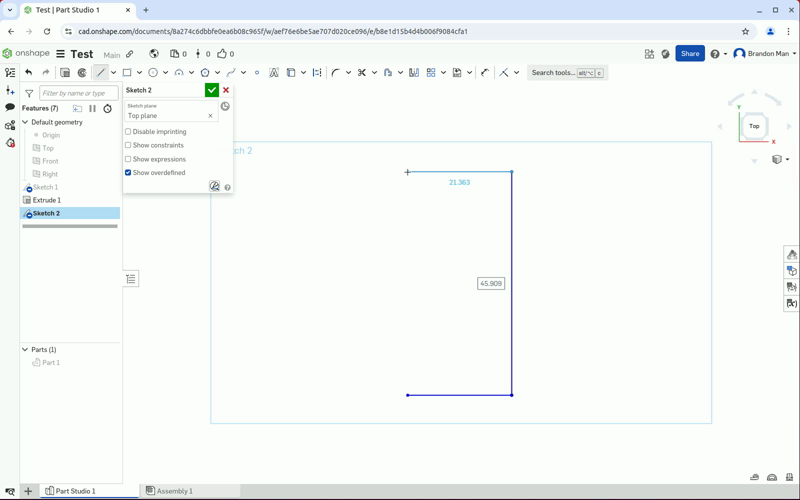
click(407, 171)
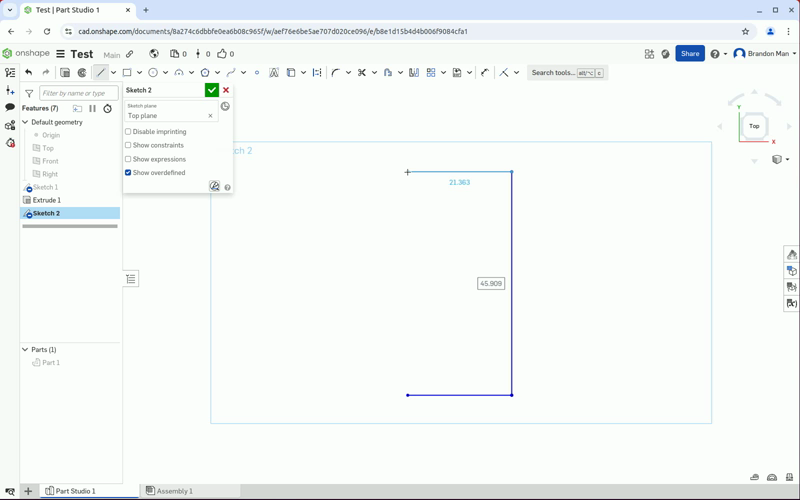
key_up(shift)
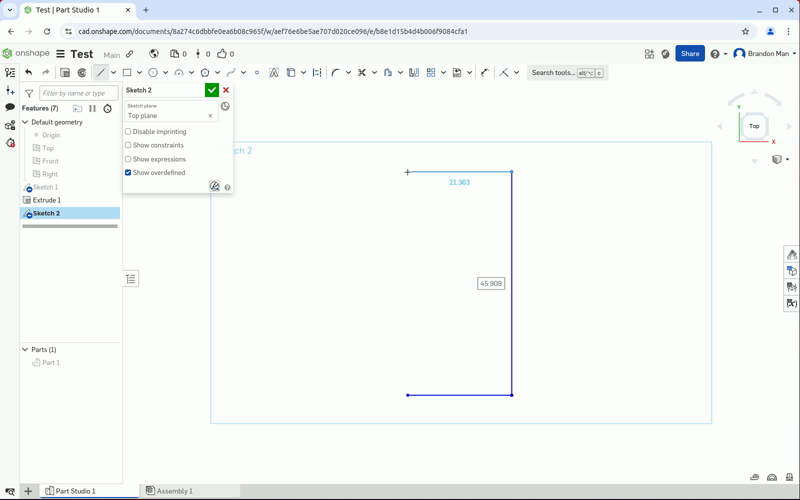
key_down(shift)
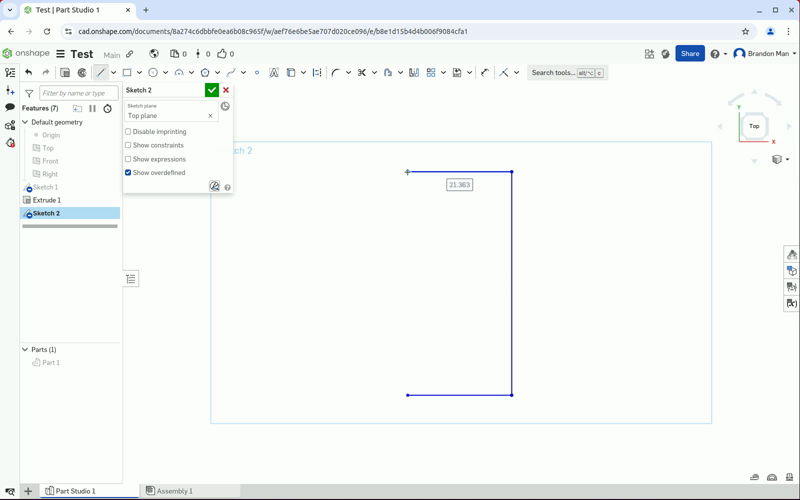
mouse_move(407, 395)
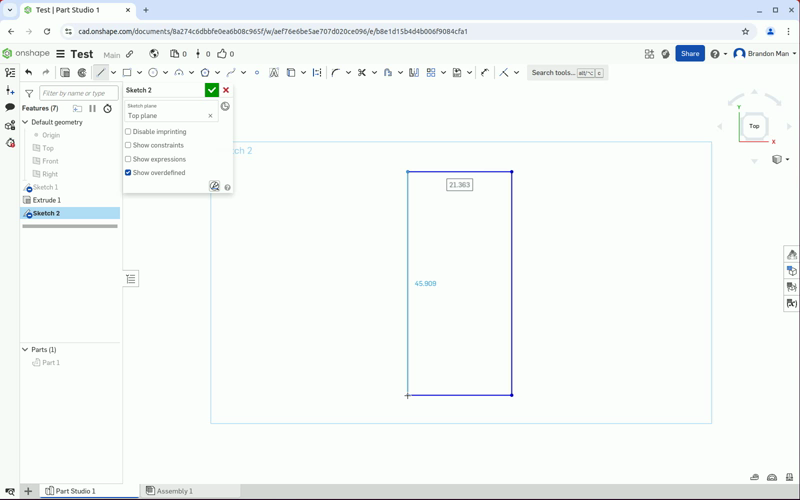
key_up(shift)
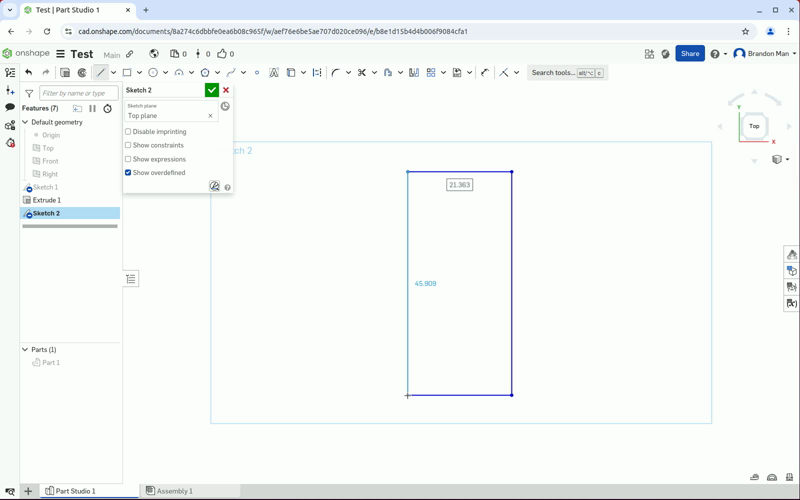
click(407, 395)
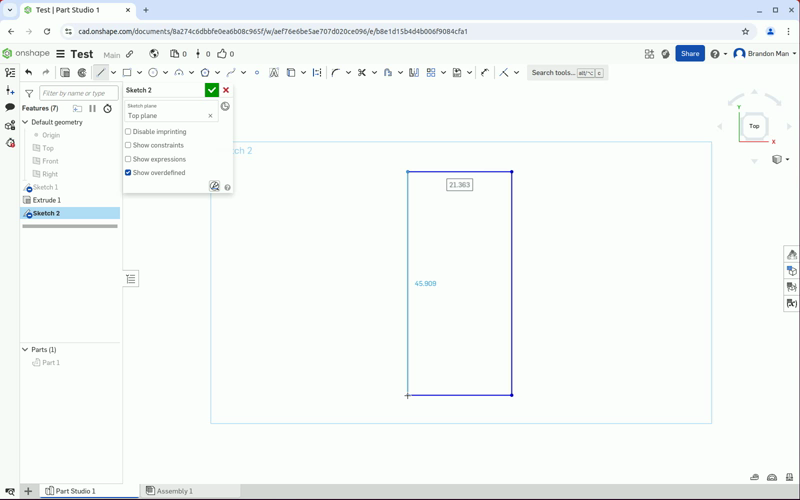
key(esc)
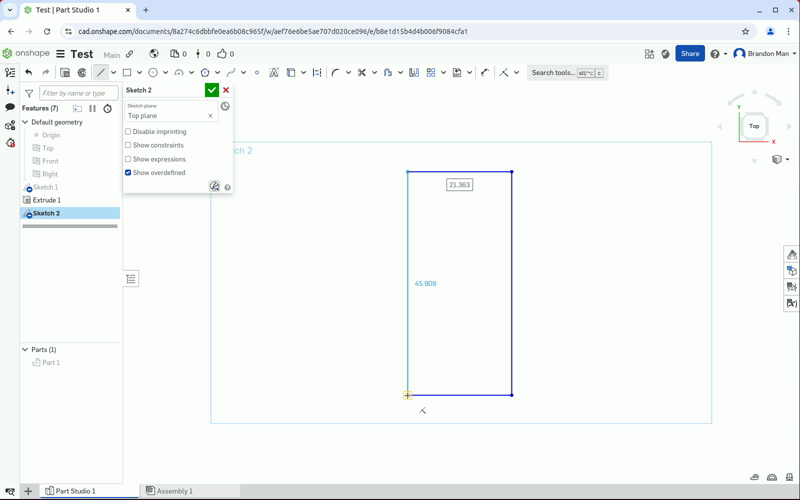
key(l)
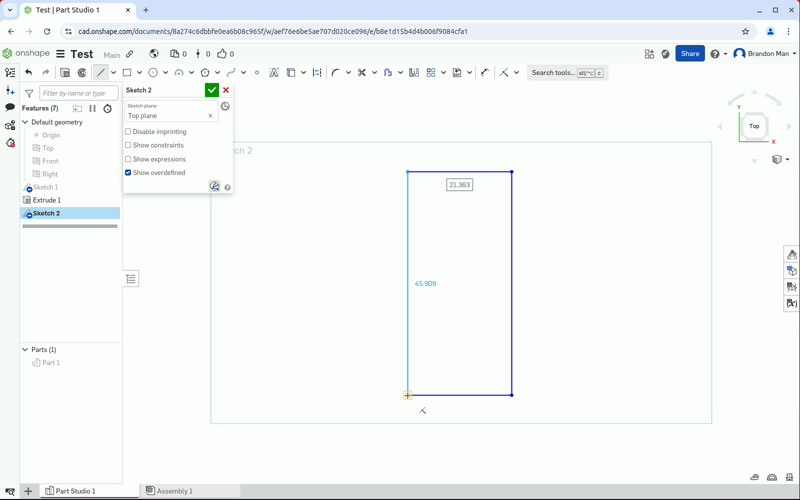
key_down(shift)
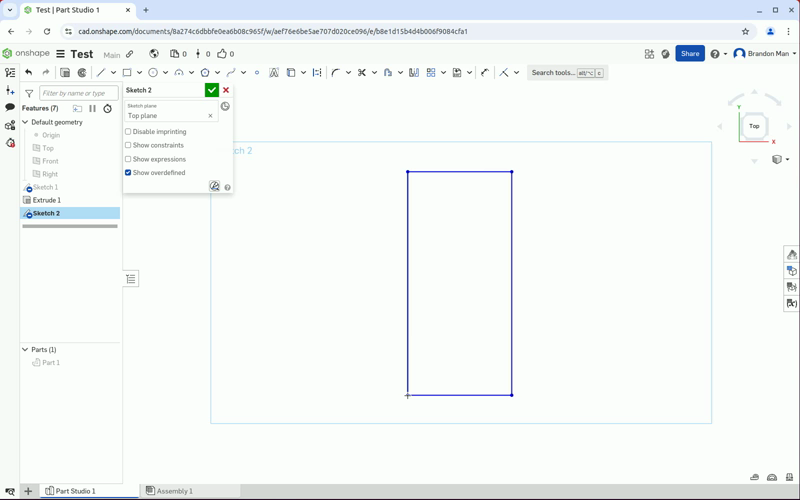
mouse_move(412, 390)
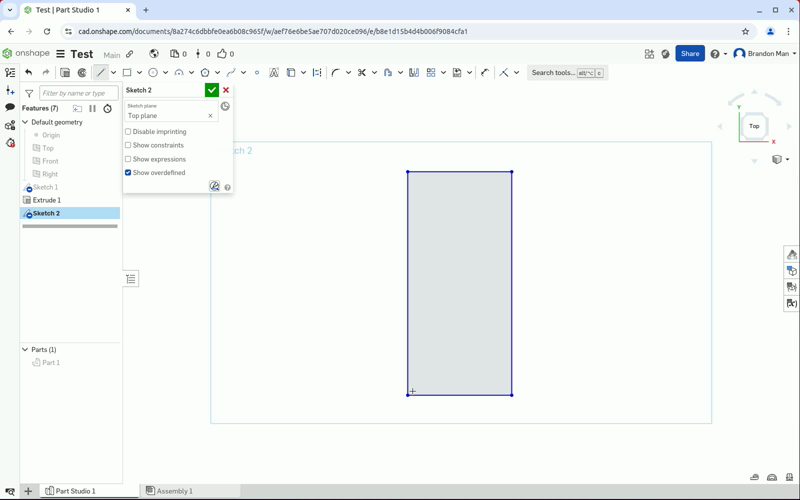
click(412, 390)
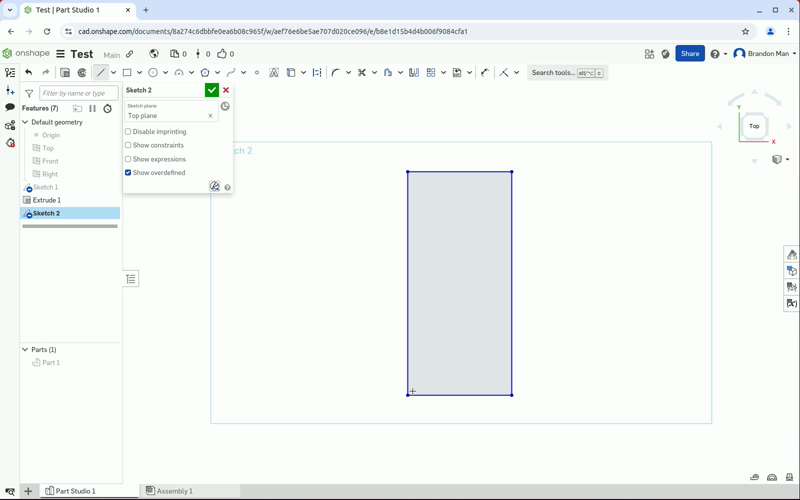
key_up(shift)
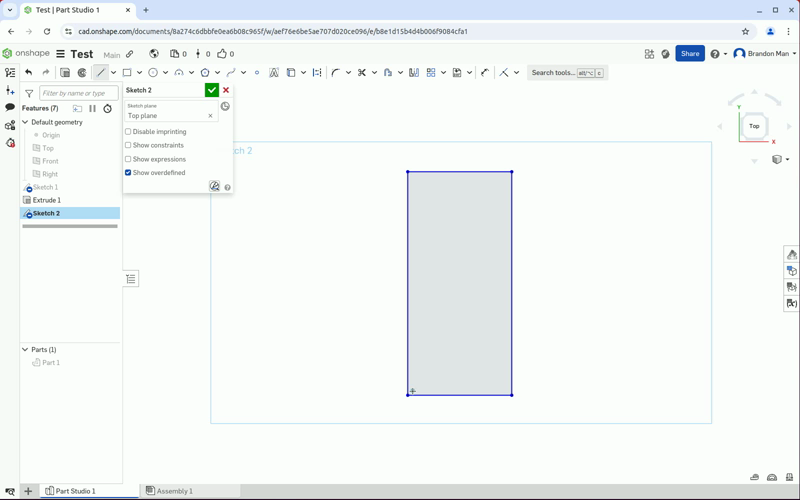
key_down(shift)
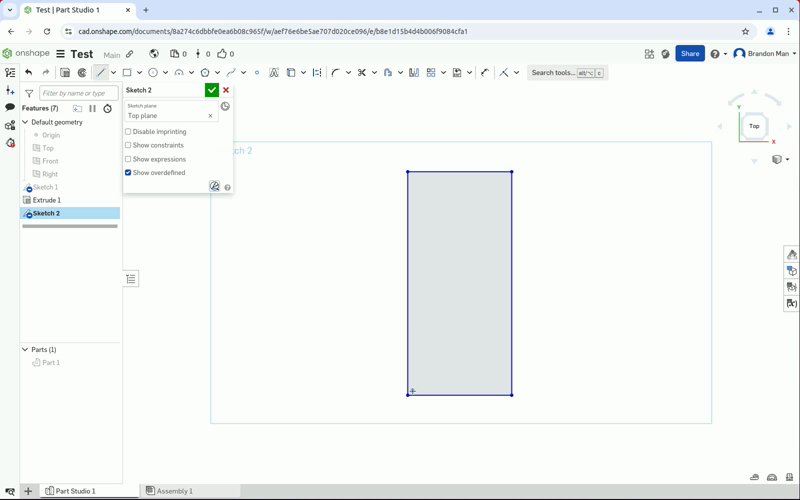
mouse_move(507, 390)
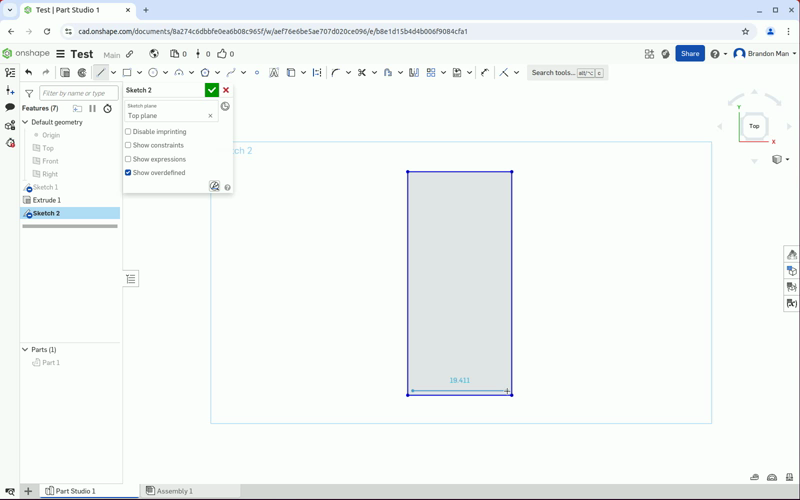
click(507, 390)
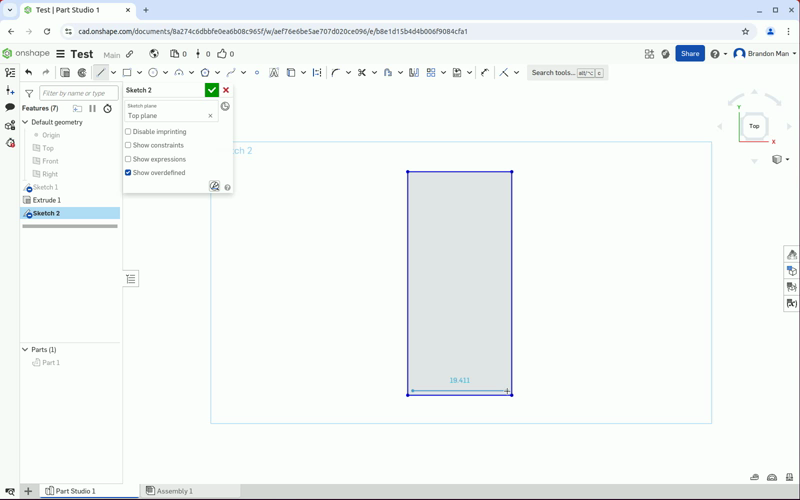
key_up(shift)
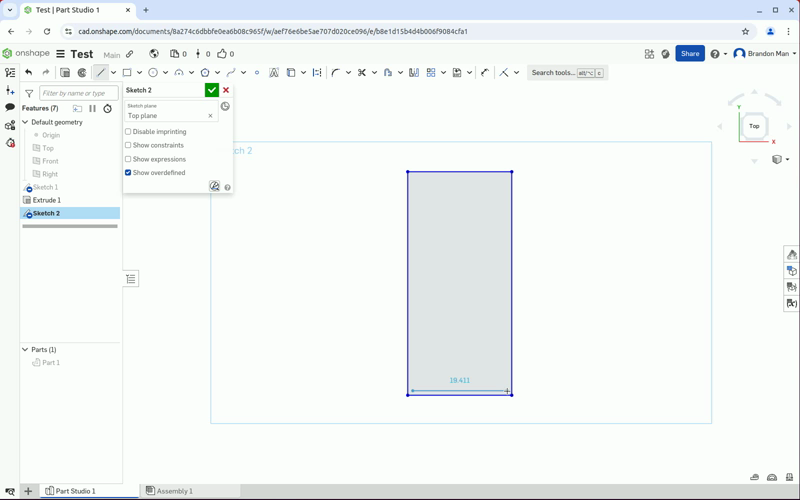
key_down(shift)
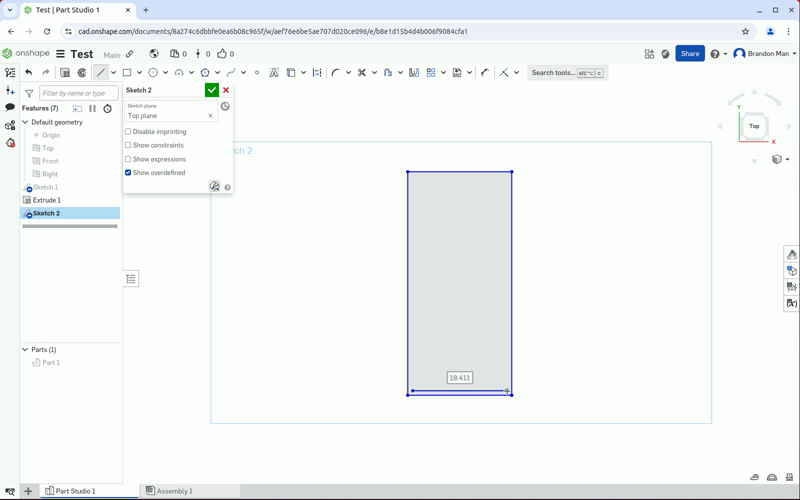
mouse_move(507, 176)
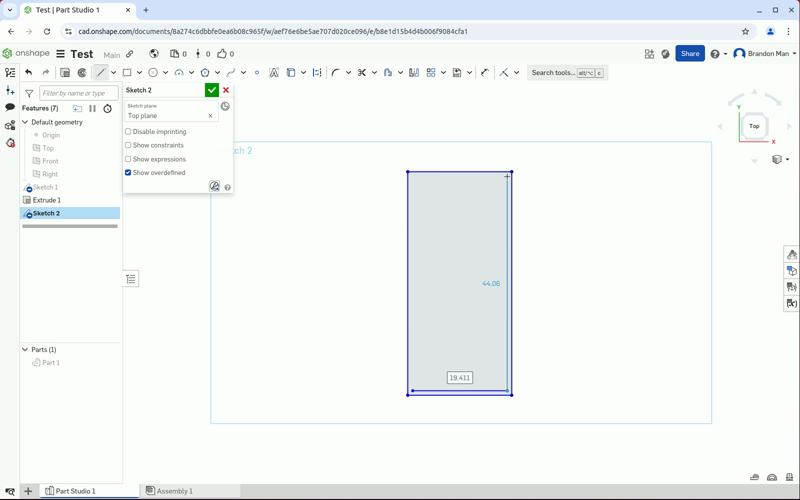
click(507, 176)
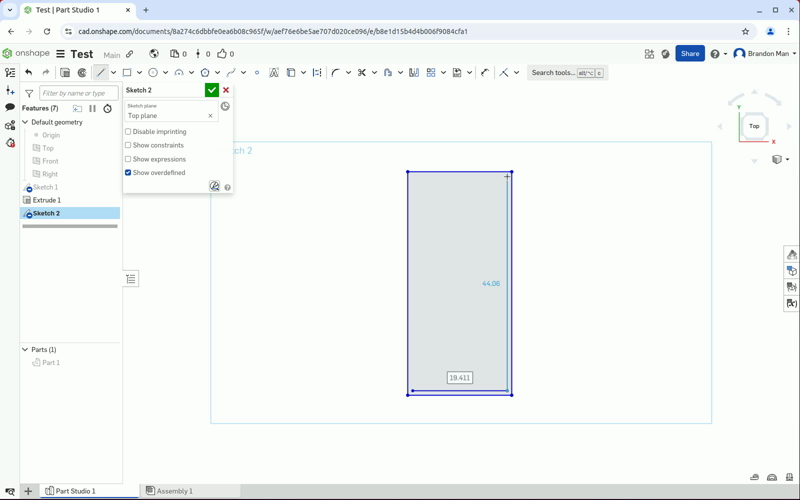
key_up(shift)
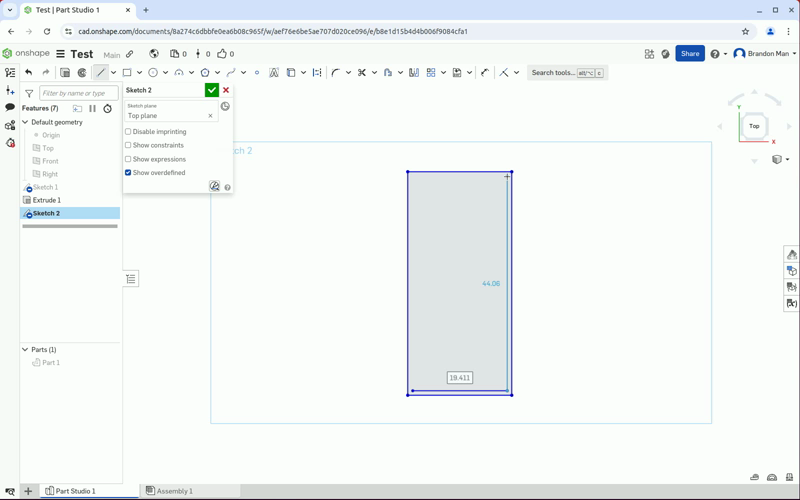
key_down(shift)
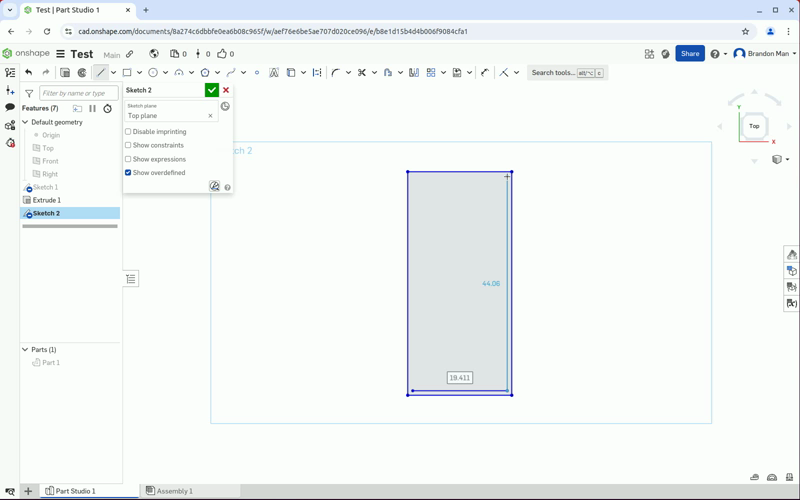
mouse_move(412, 176)
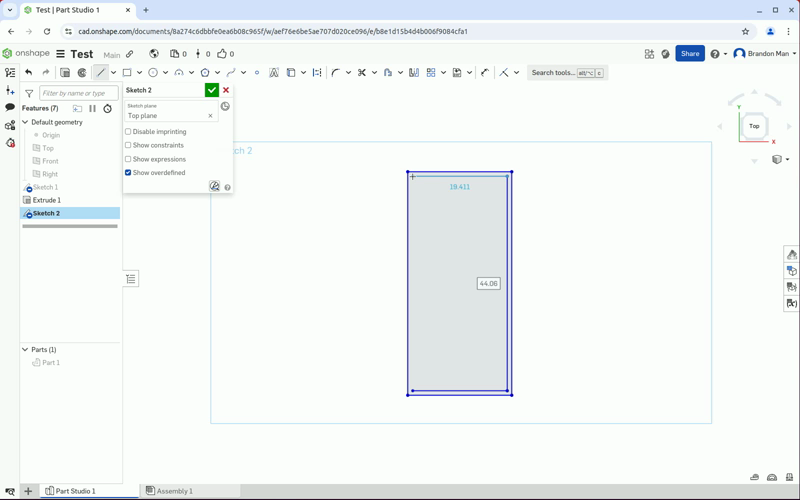
click(412, 176)
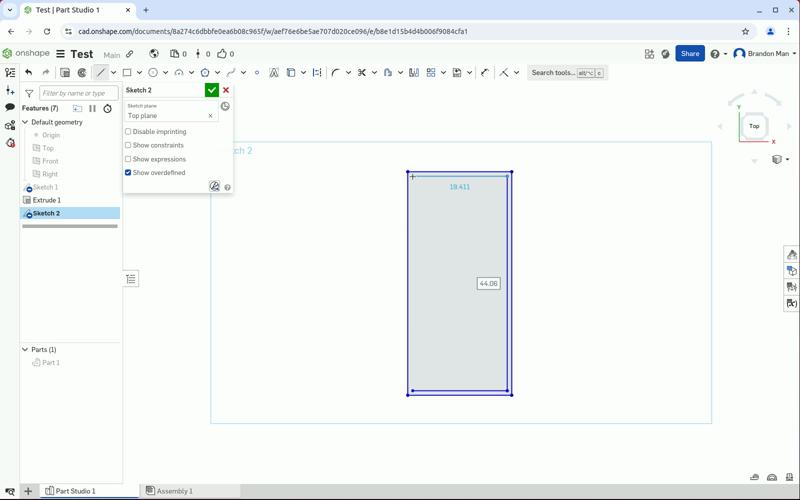
key_up(shift)
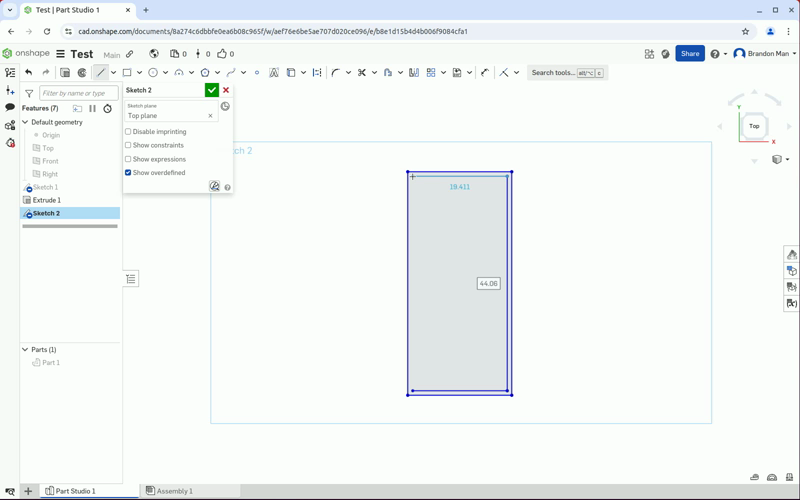
key_down(shift)
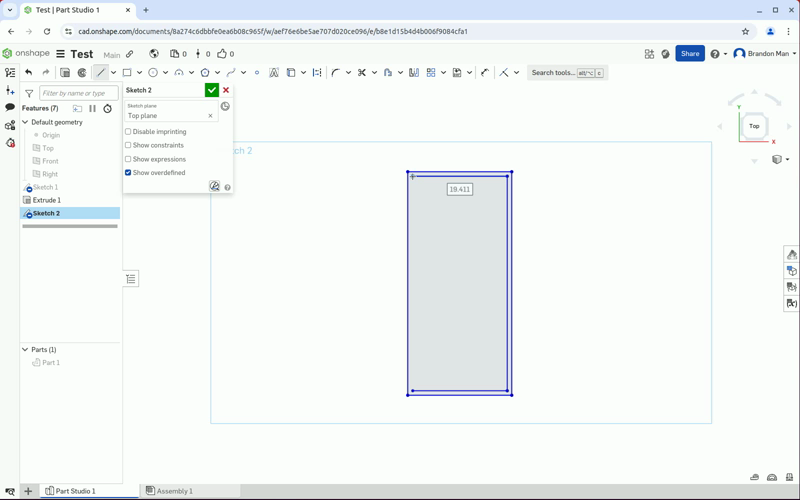
mouse_move(412, 390)
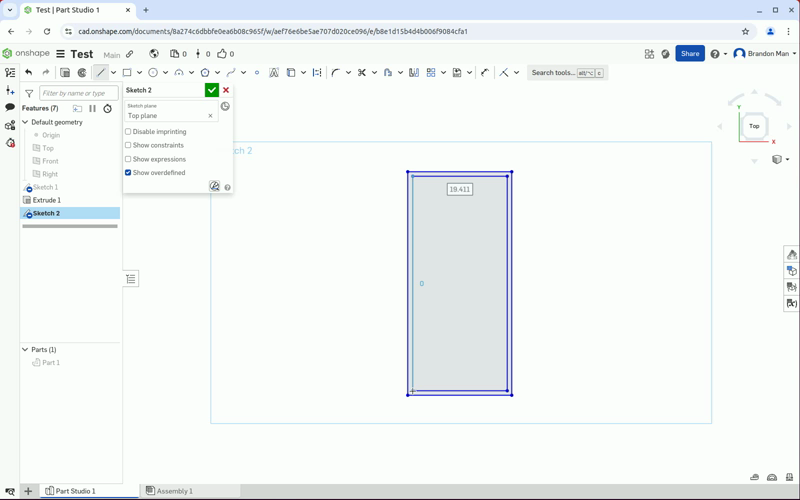
key_up(shift)
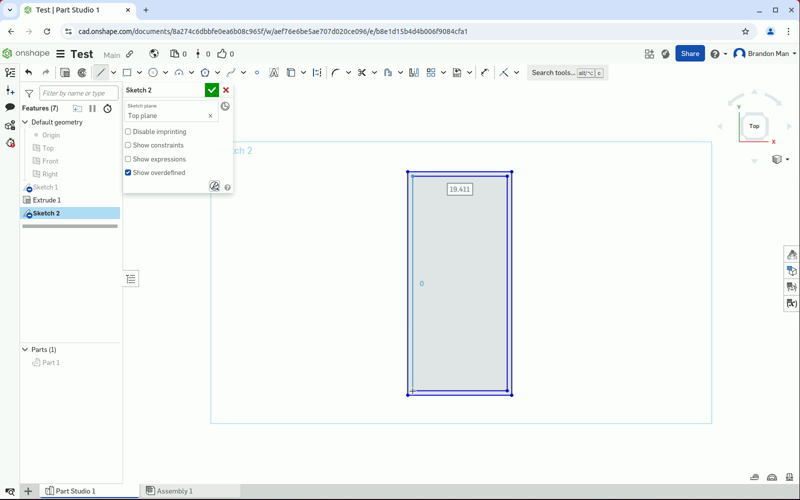
click(412, 390)
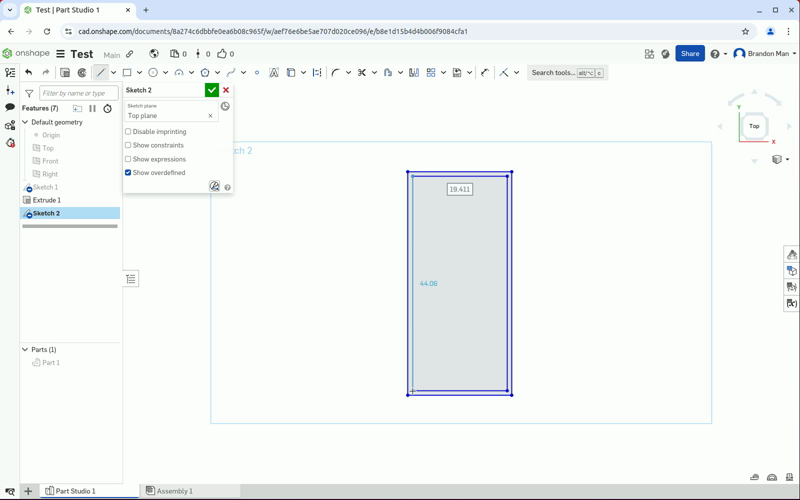
key(esc)
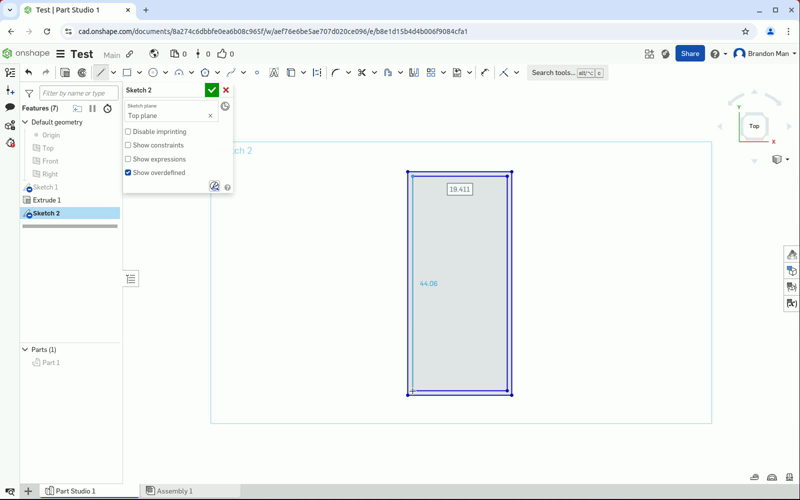
mouse_move(509, 362)
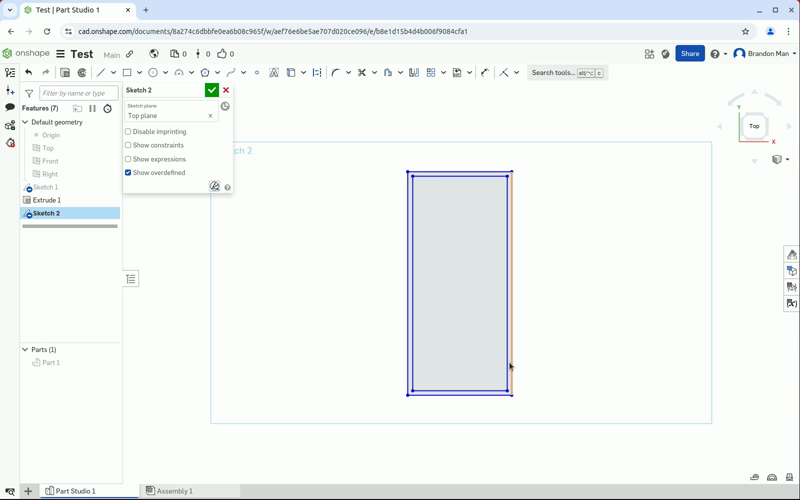
click(509, 362)
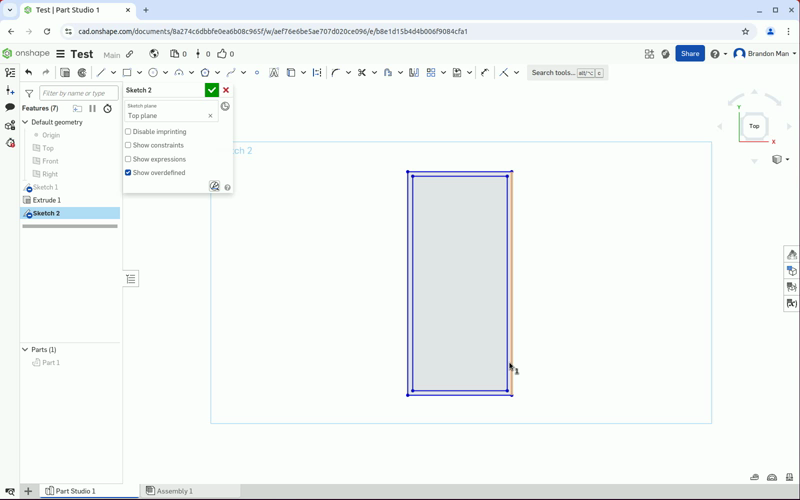
mouse_move(73, 352)
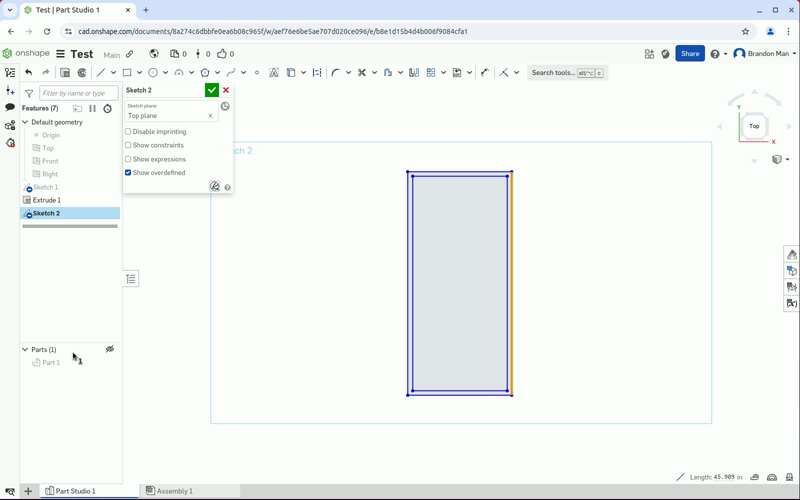
key(shift+y)
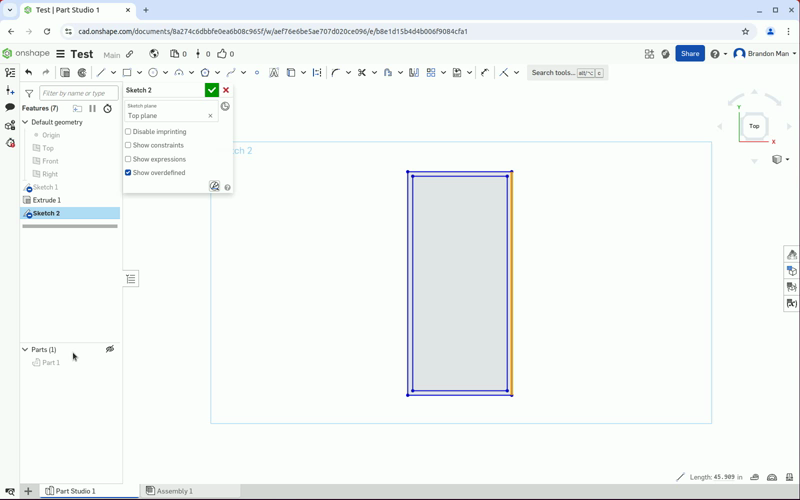
key(shift+e)
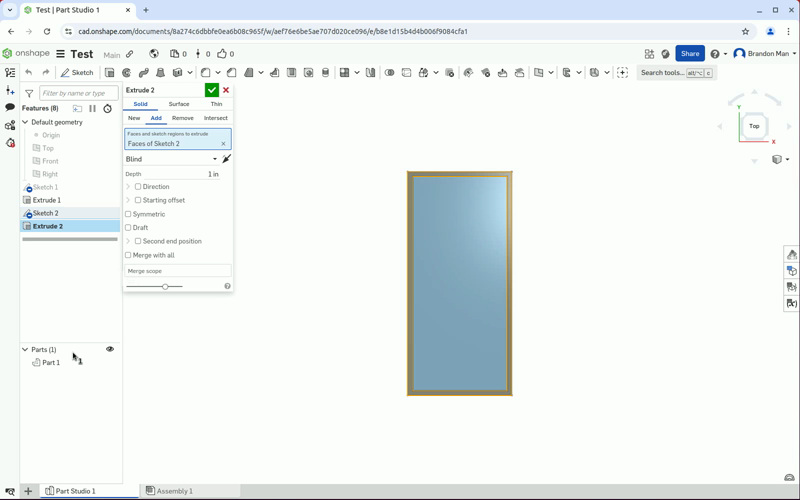
mouse_move(143, 106)
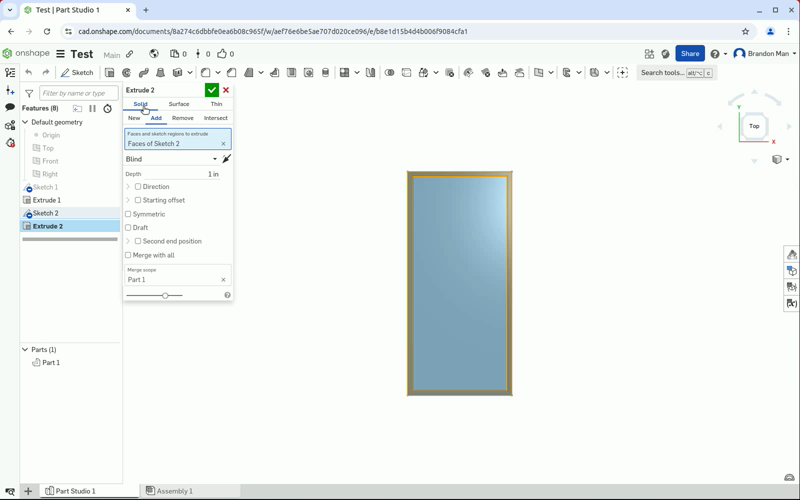
click(143, 106)
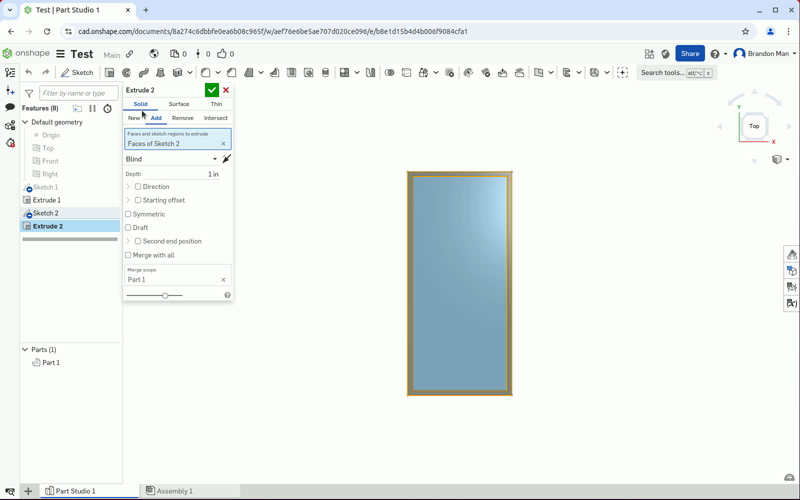
mouse_move(137, 120)
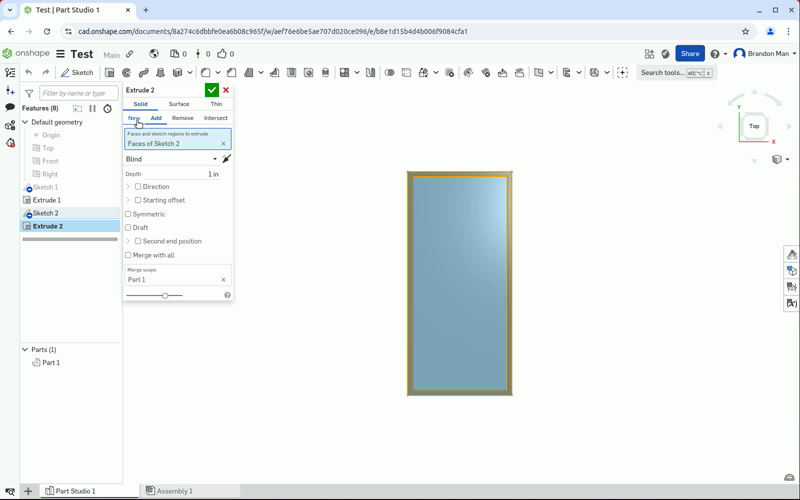
click(137, 120)
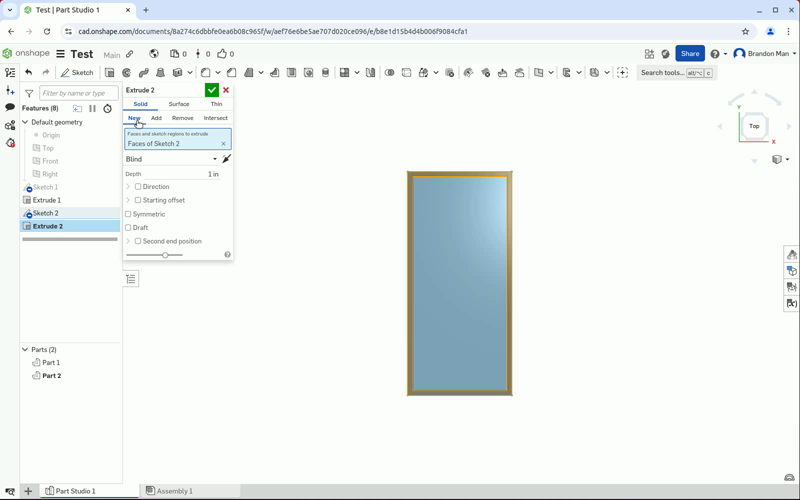
key(tab, 4)
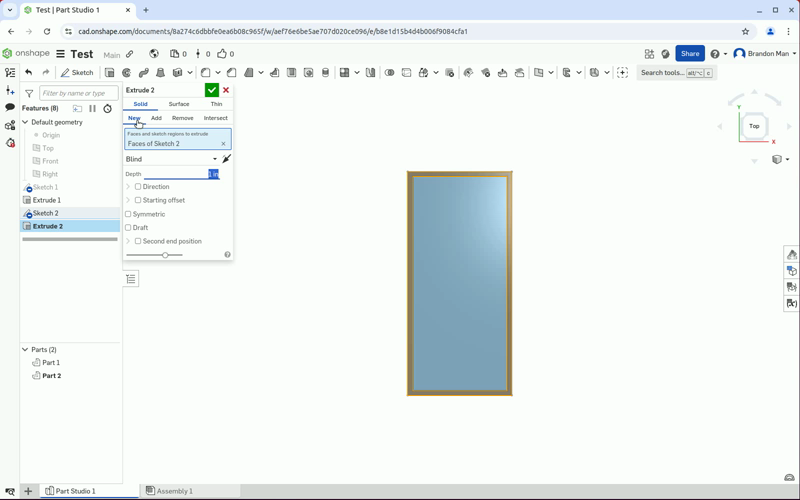
text(14.683)
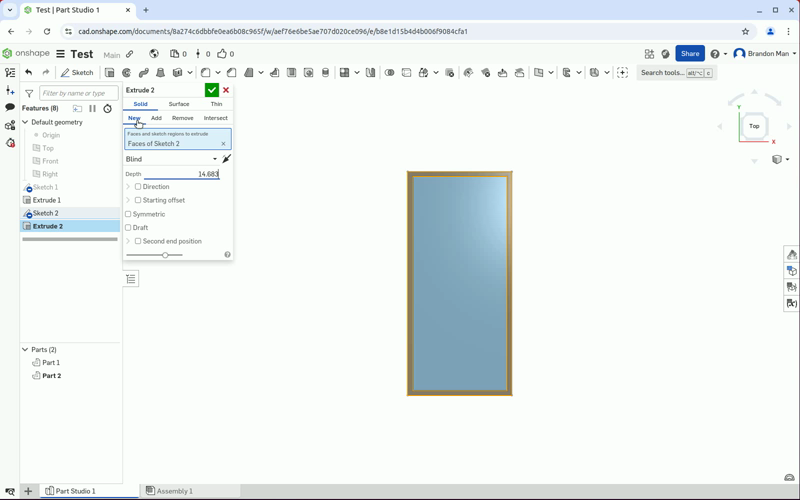
key(enter)
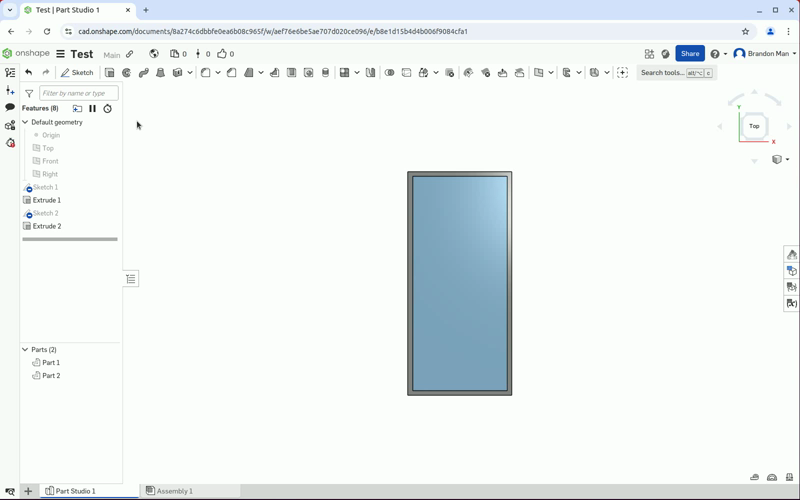
key(shift+h)
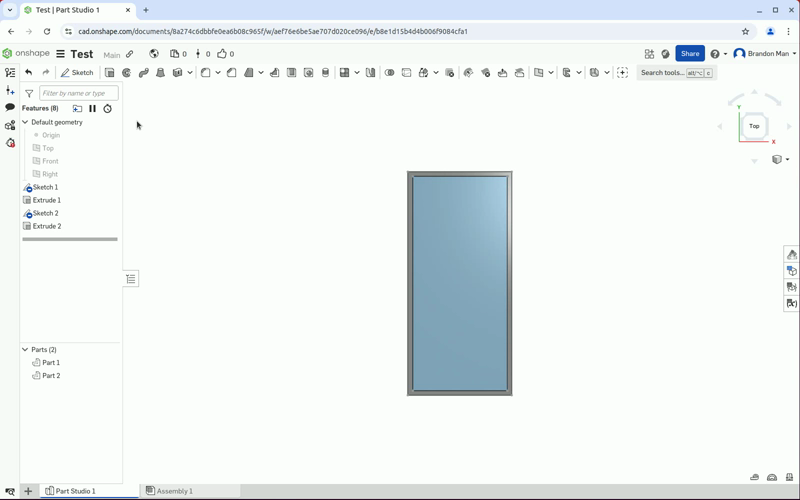
key(shift+h)
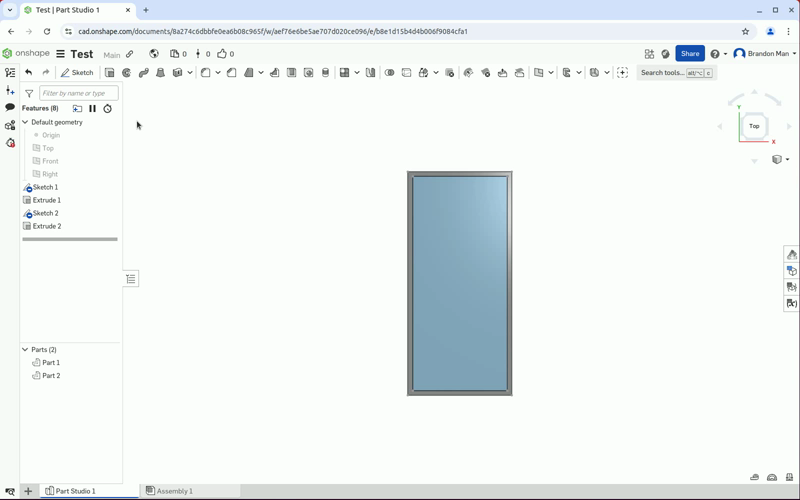
key(shift+7)
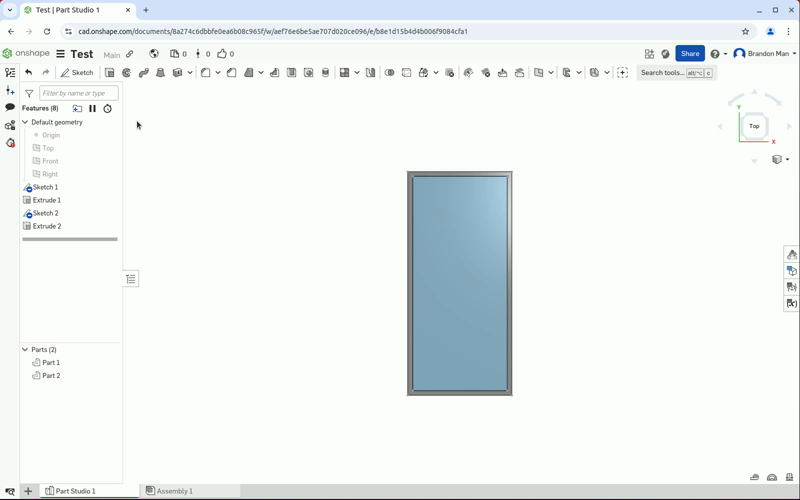
key(up, 3)
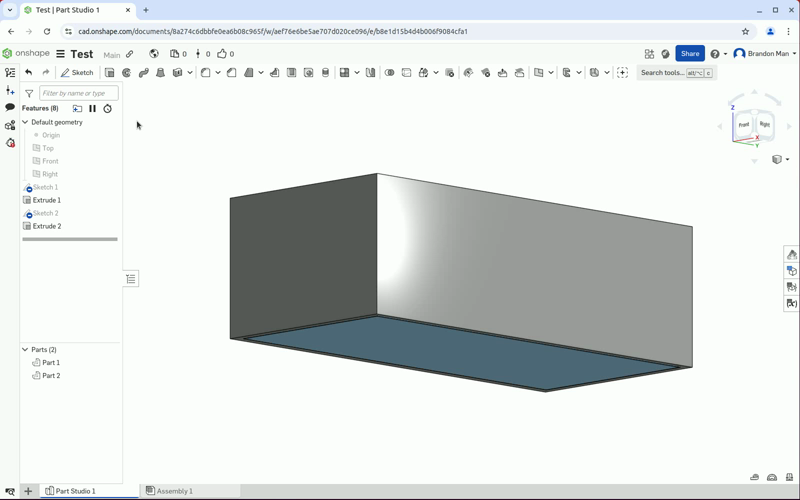
key(left, 3)
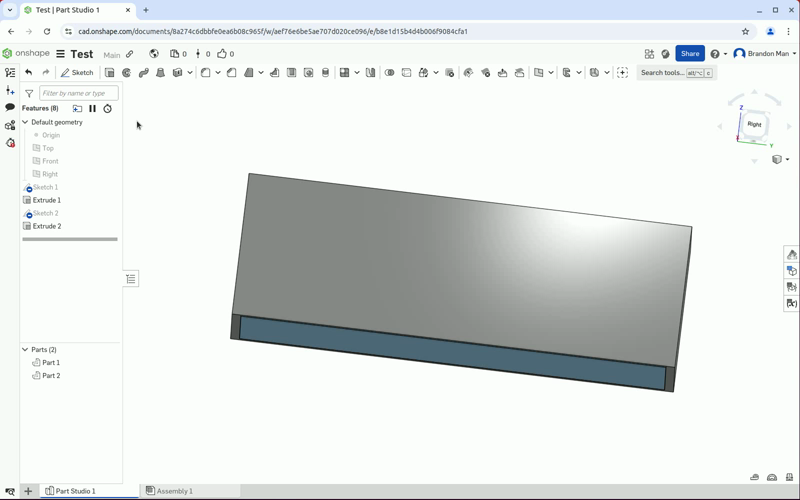
key(right, 3)
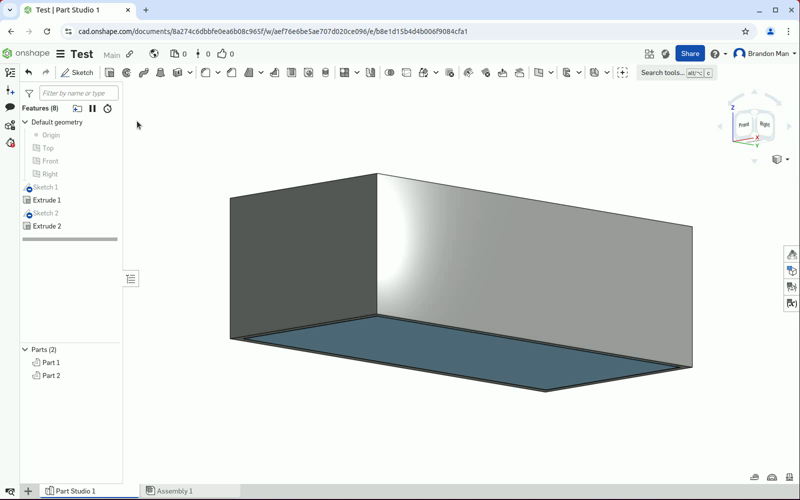
key(down, 3)
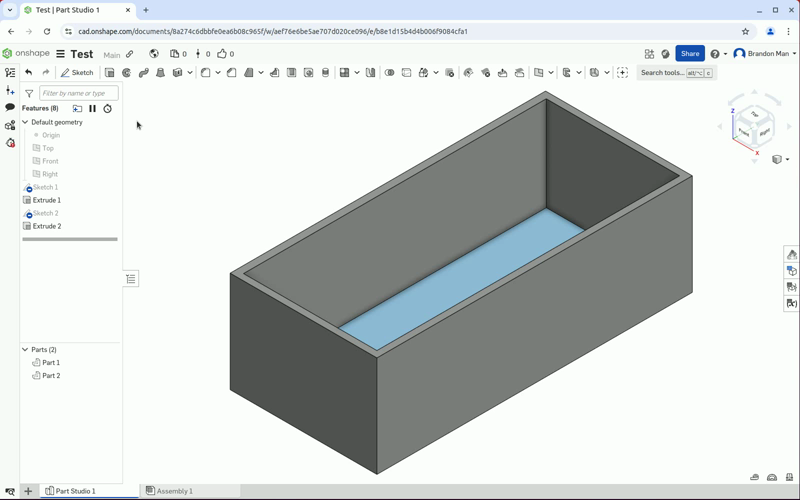
mouse_move(73, 189)
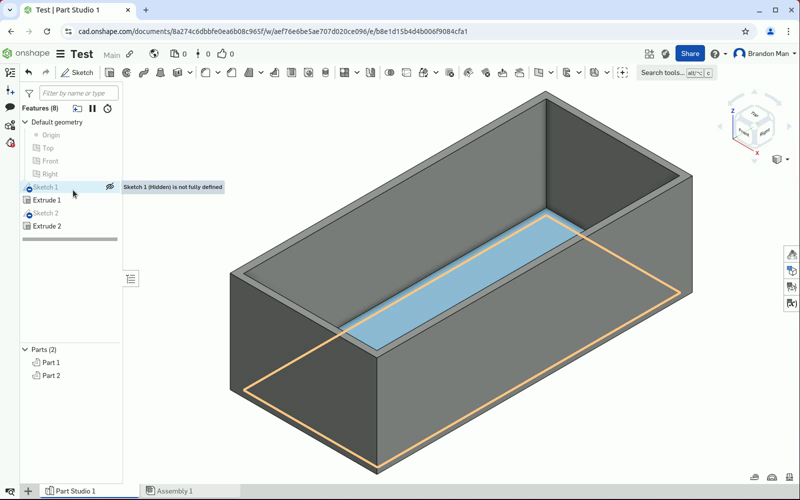
click(73, 189)